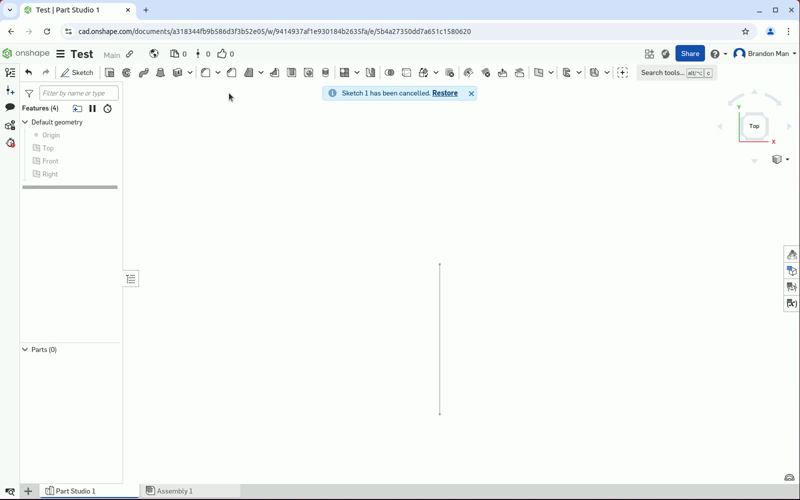
key(shift+h)
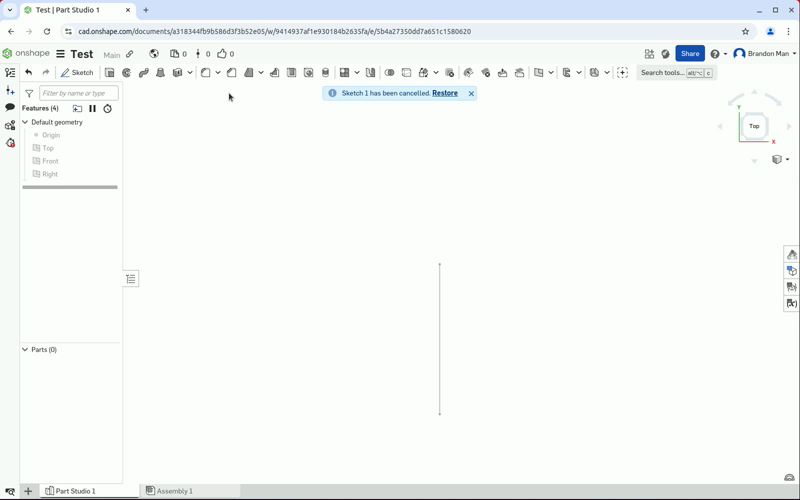
key(shift+s)
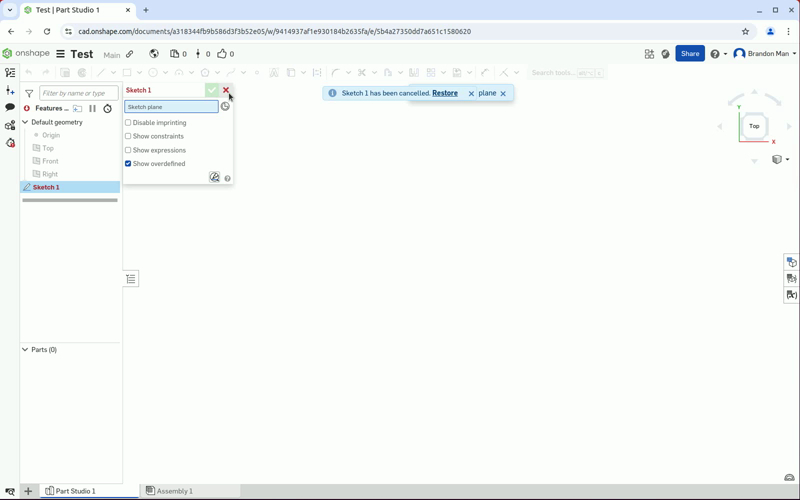
mouse_move(73, 150)
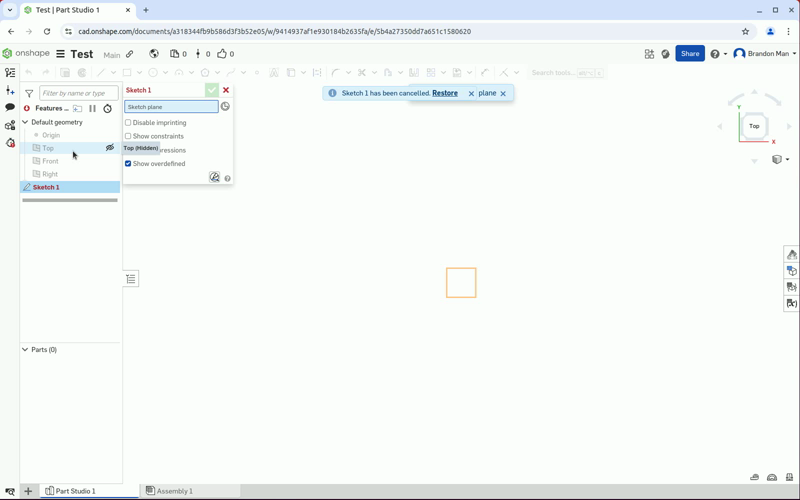
click(73, 150)
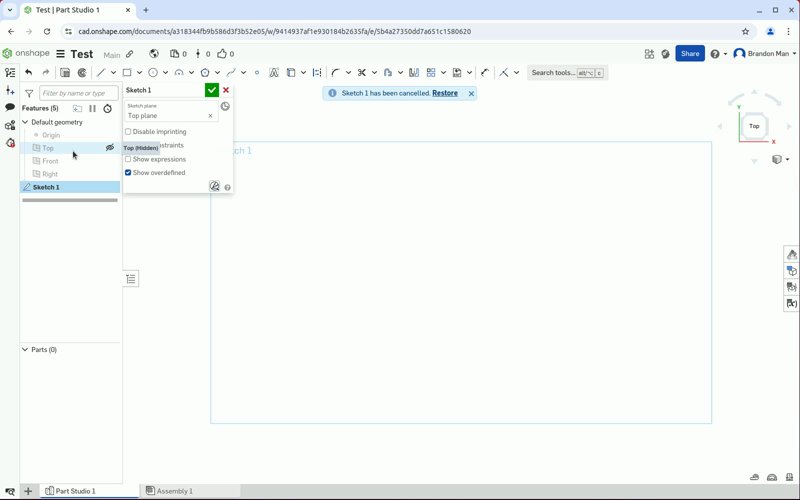
mouse_move(73, 352)
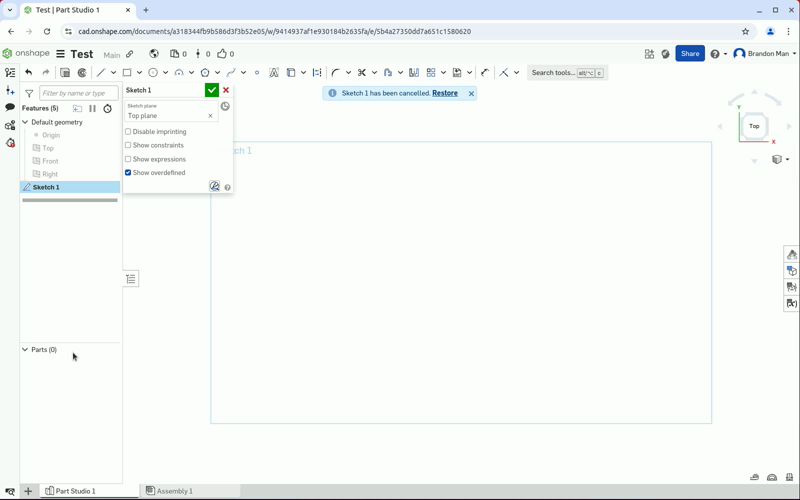
key(y)
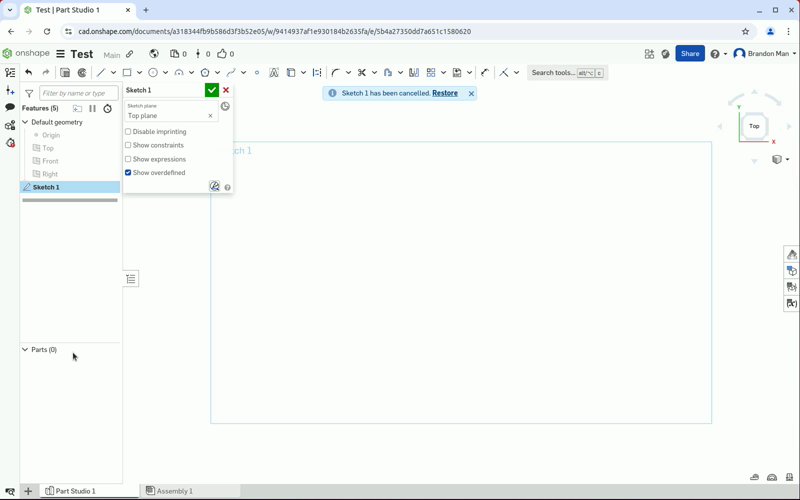
key(l)
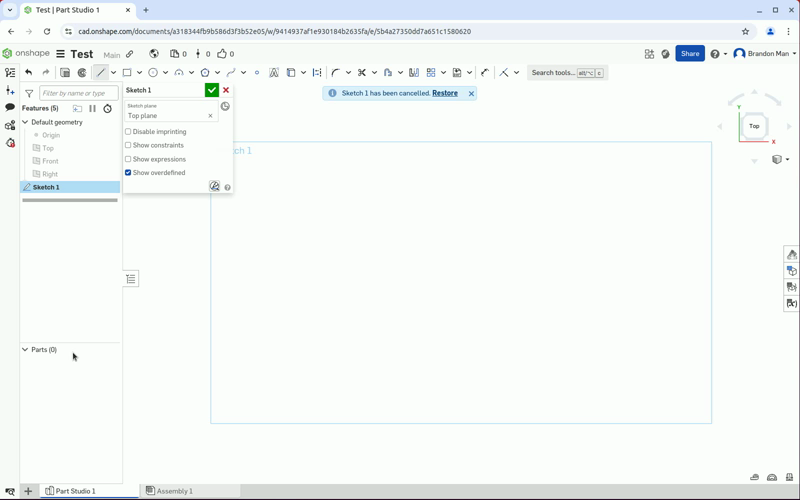
key_down(shift)
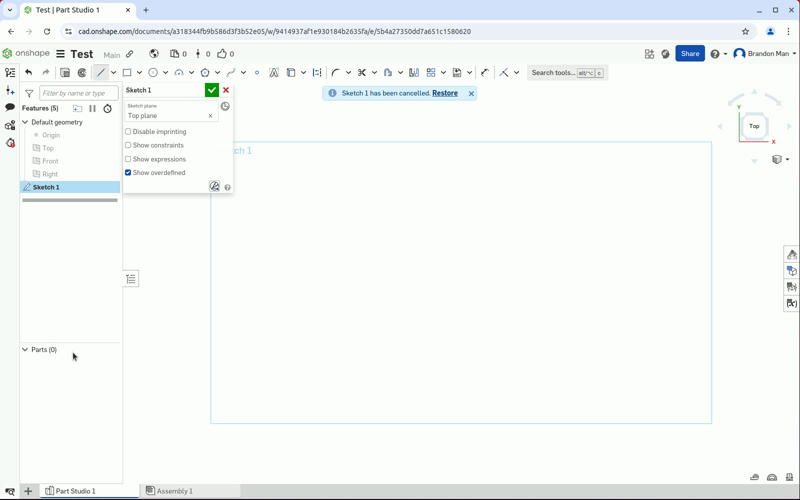
mouse_move(388, 318)
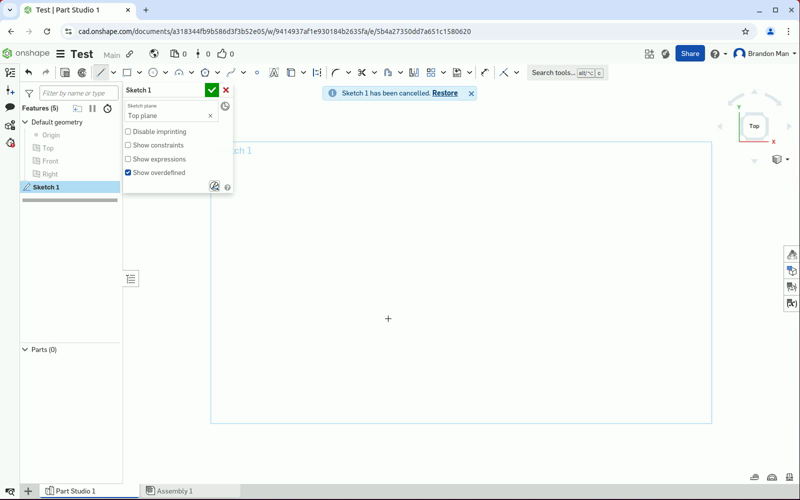
click(388, 318)
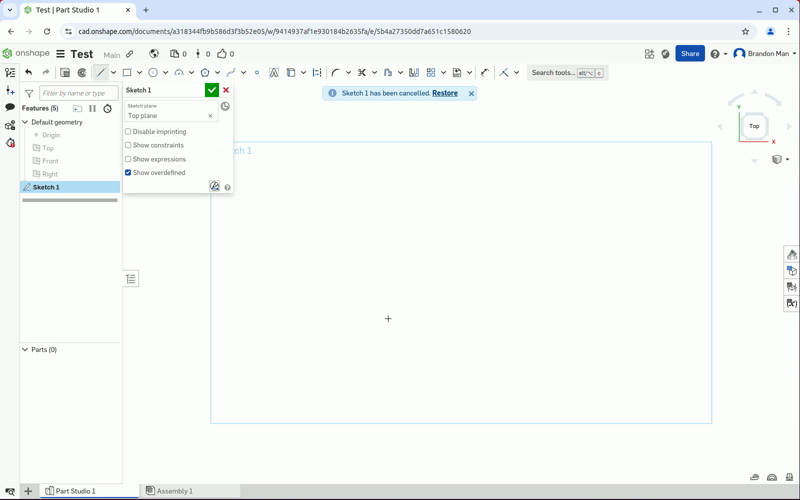
key_up(shift)
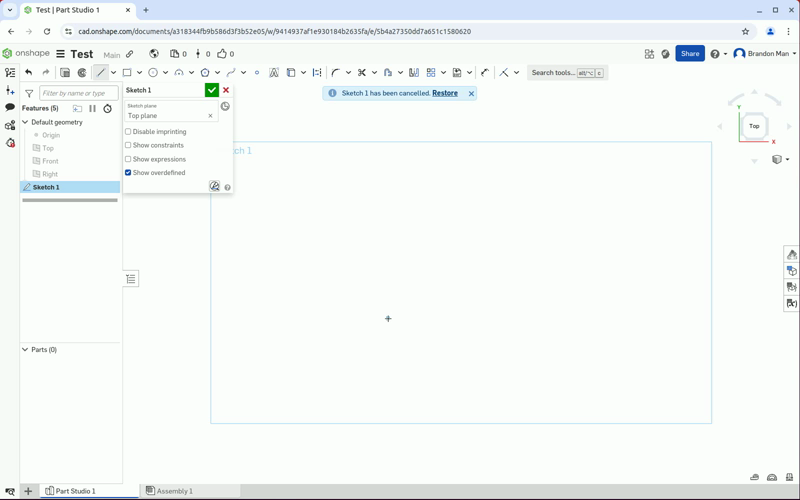
key_down(shift)
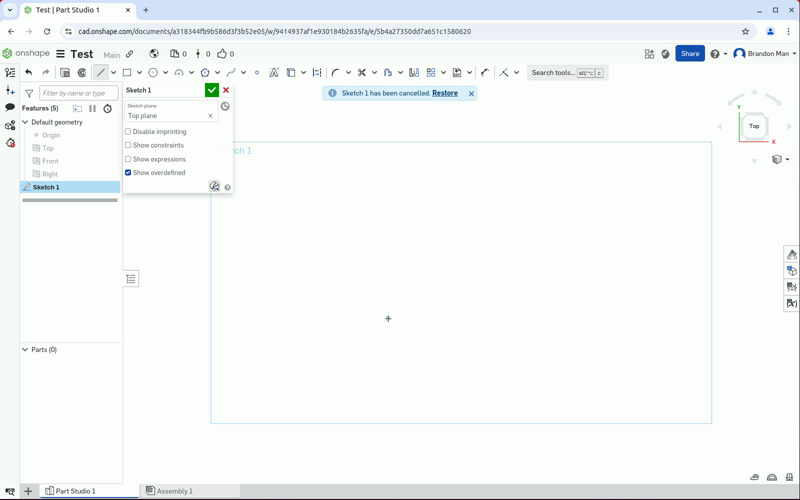
mouse_move(536, 318)
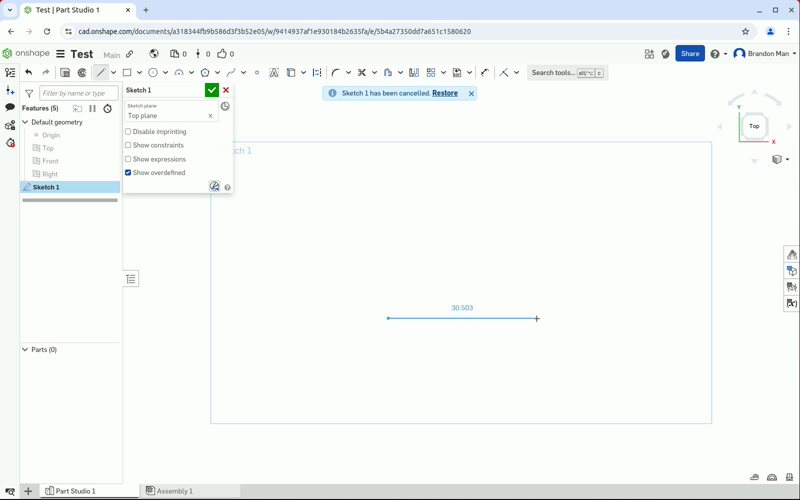
click(536, 318)
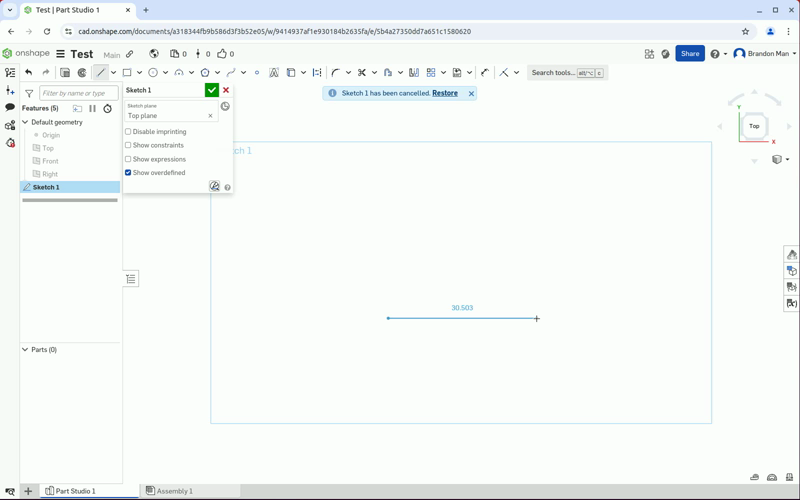
key_up(shift)
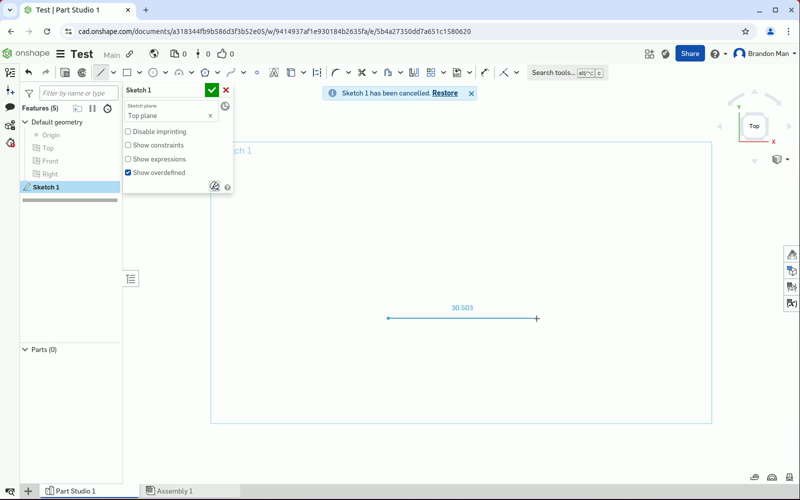
key_down(shift)
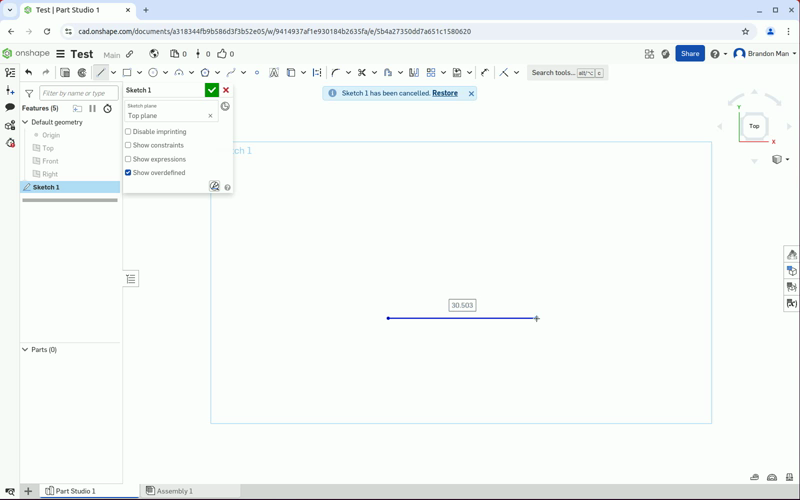
mouse_move(536, 207)
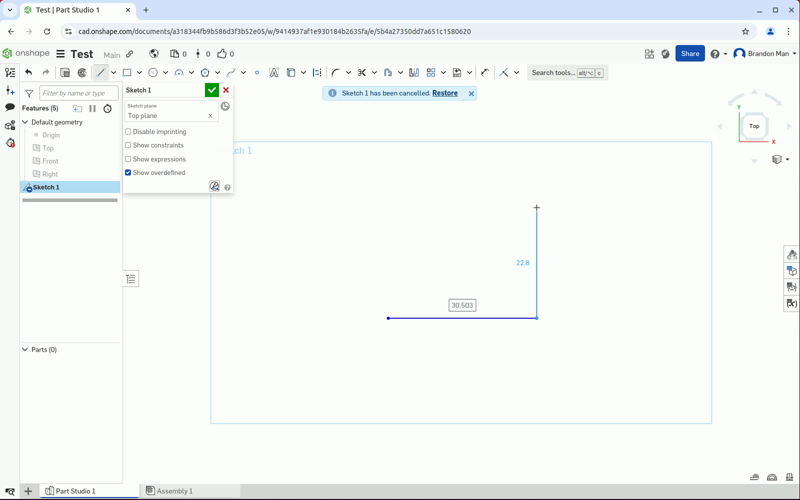
click(536, 207)
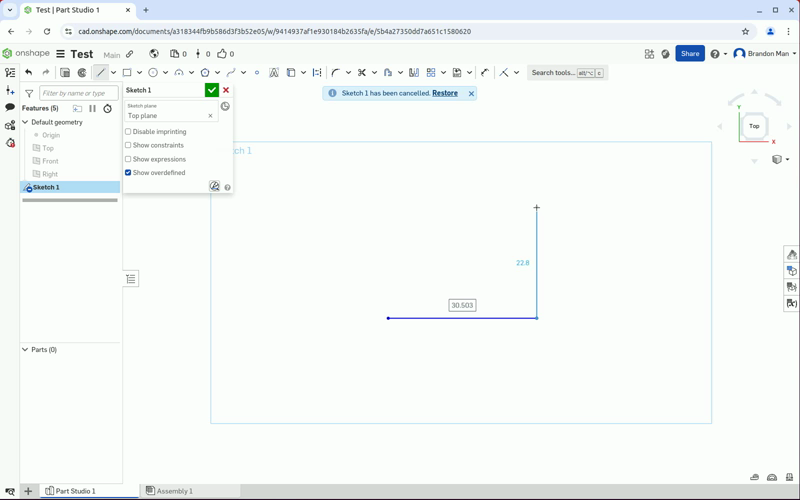
key_up(shift)
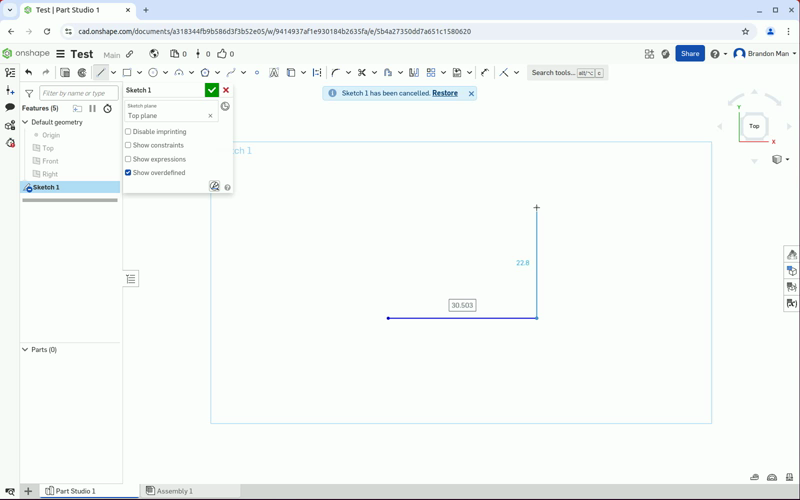
key_down(shift)
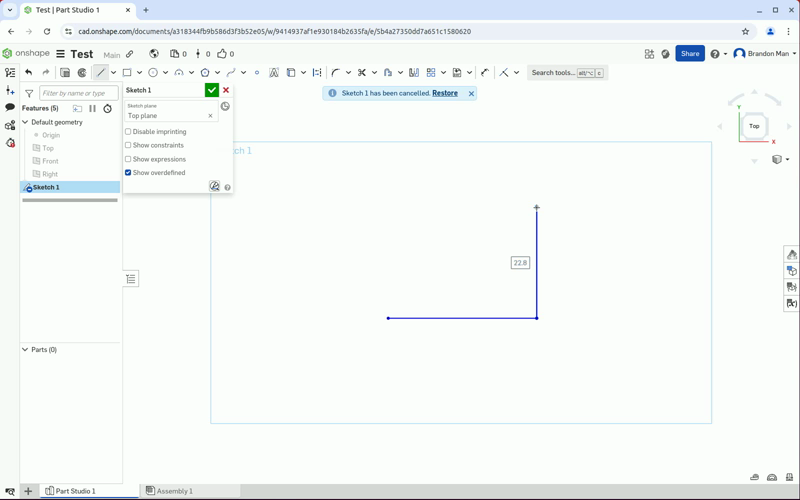
mouse_move(388, 207)
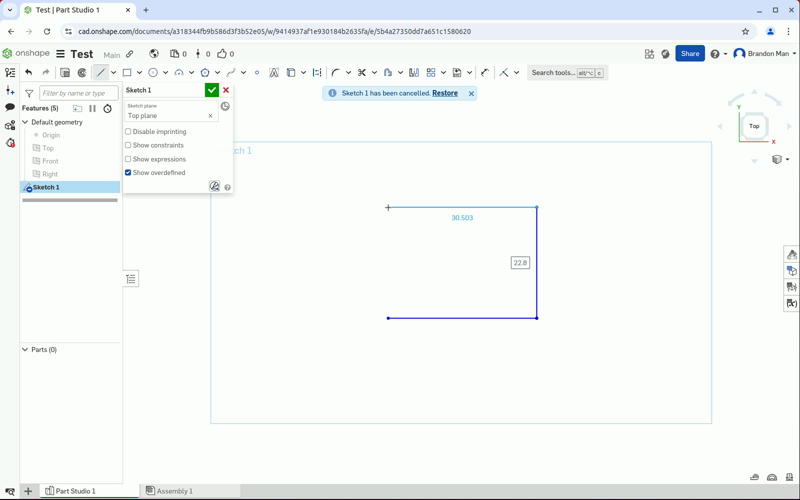
click(388, 207)
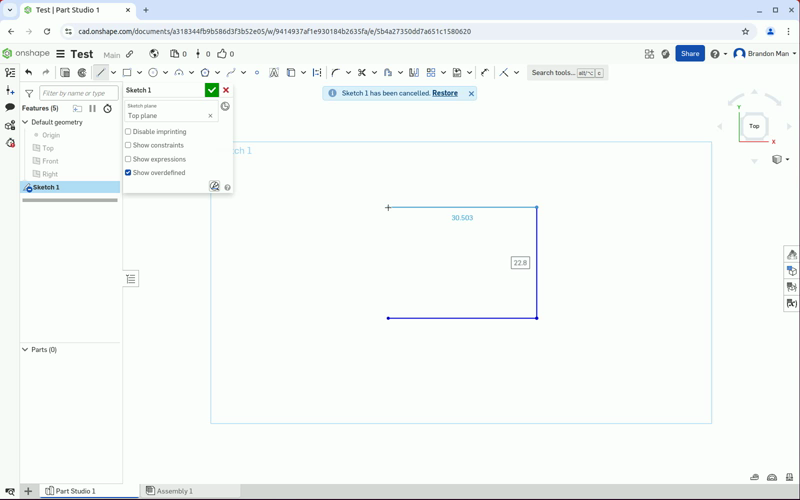
key_up(shift)
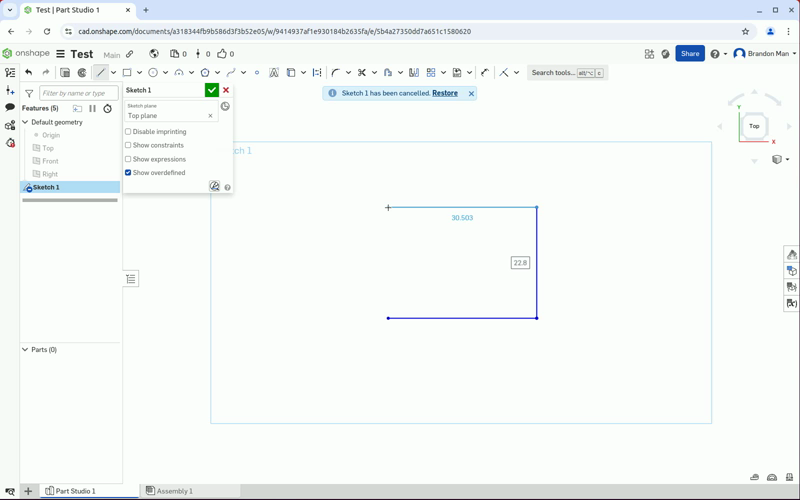
key_down(shift)
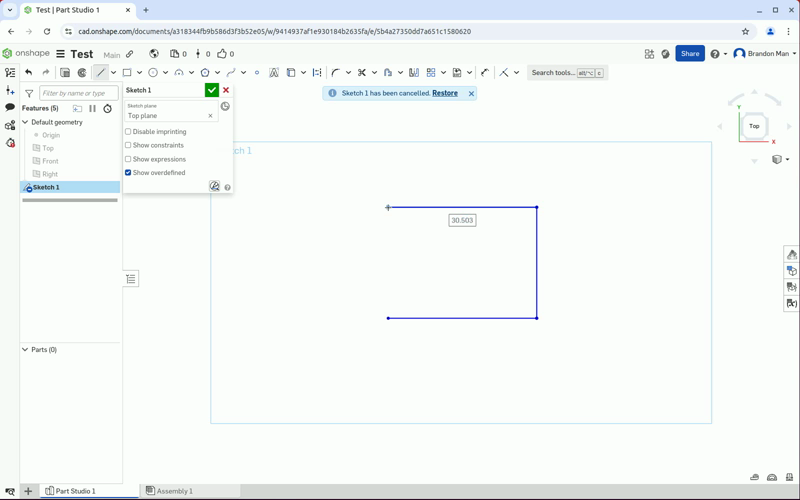
mouse_move(388, 318)
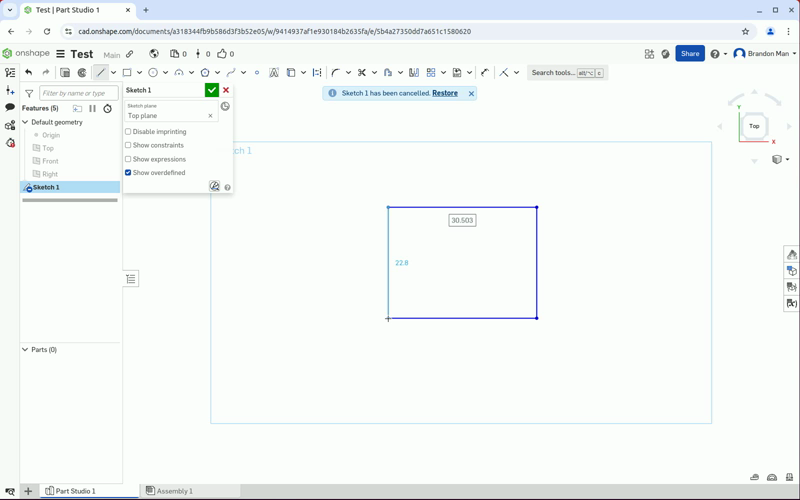
key_up(shift)
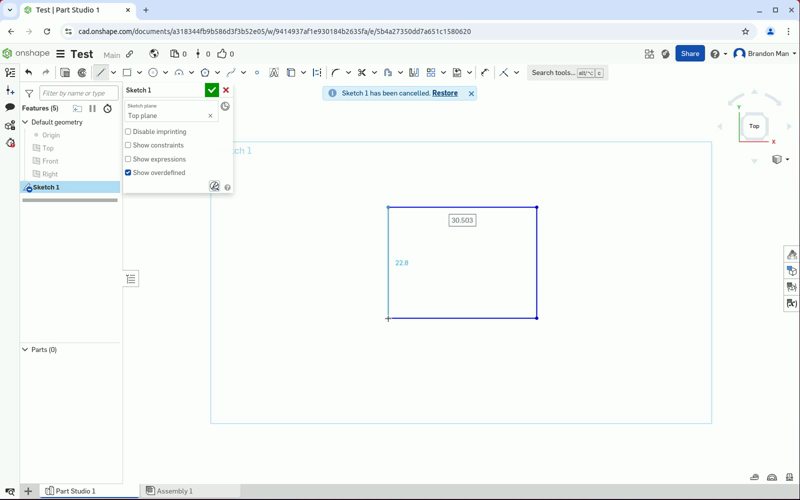
click(388, 318)
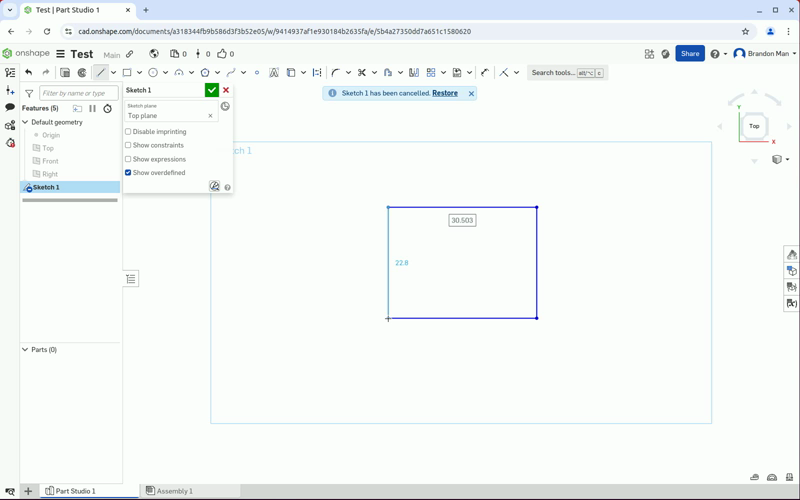
key(esc)
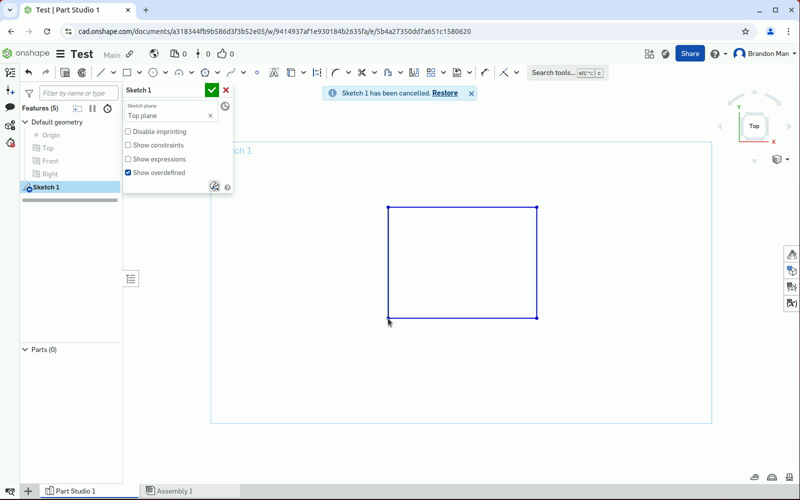
mouse_move(458, 248)
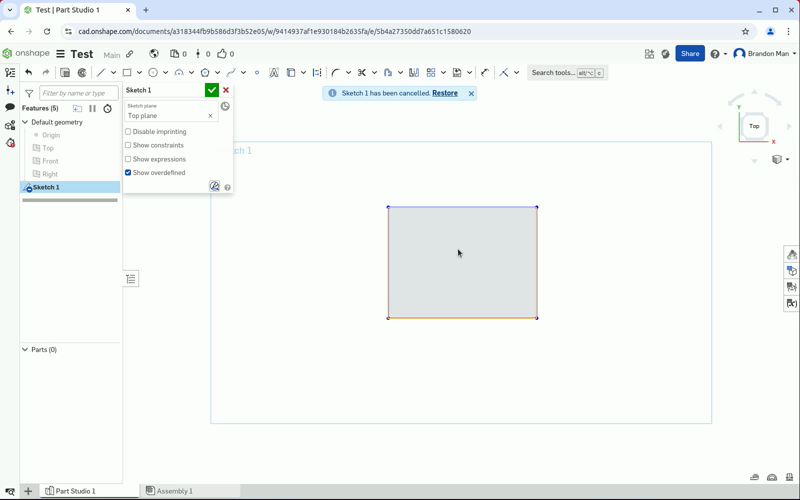
click(458, 248)
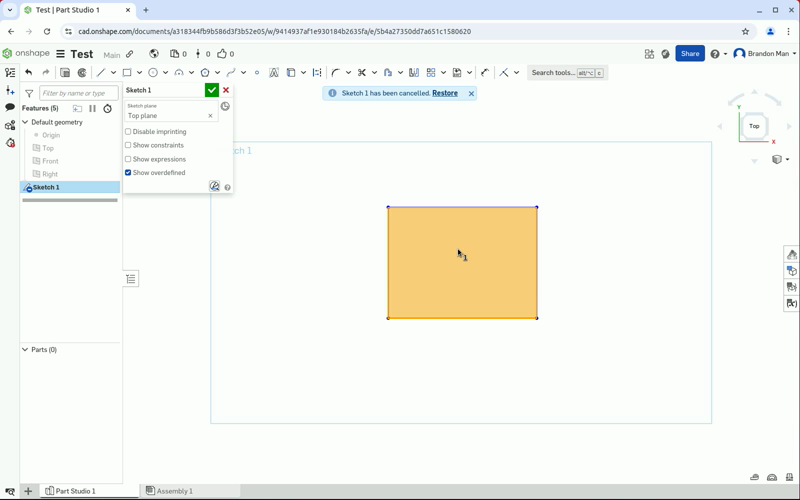
mouse_move(73, 352)
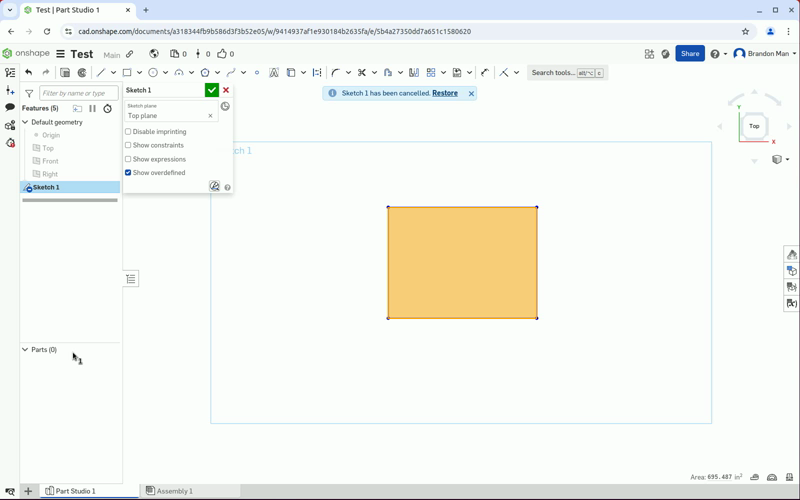
key(shift+y)
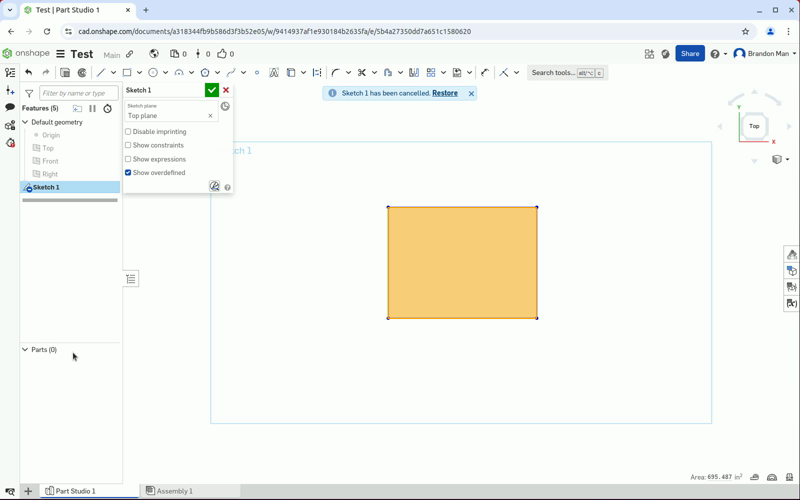
key(shift+e)
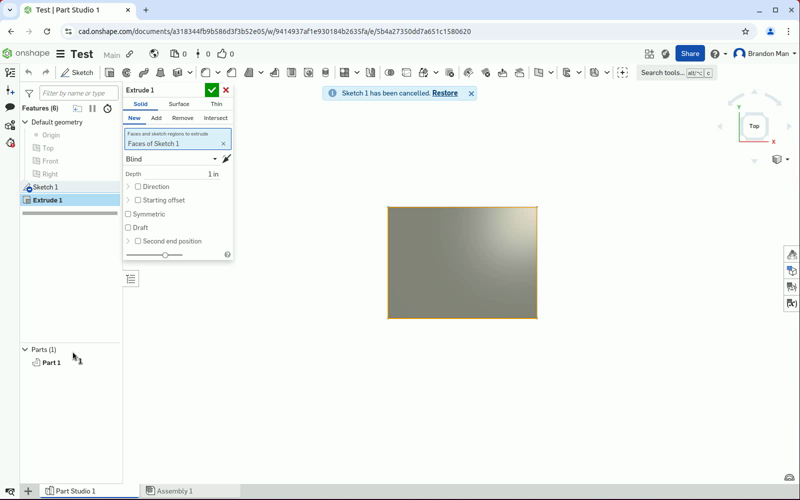
mouse_move(143, 106)
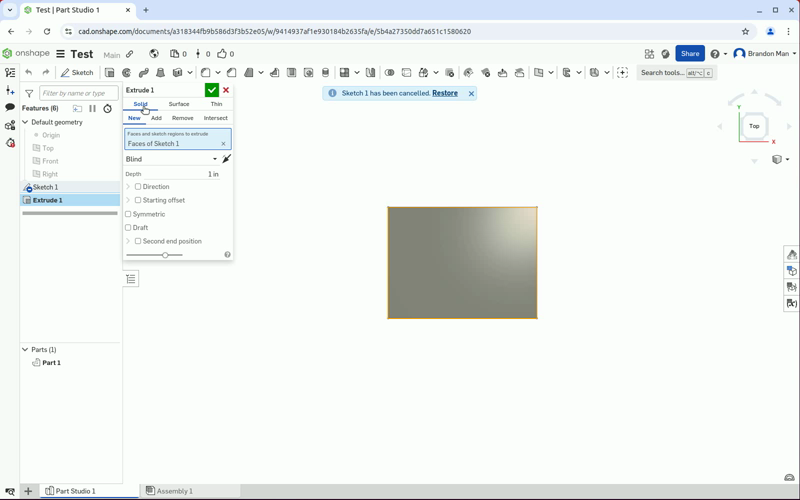
click(143, 106)
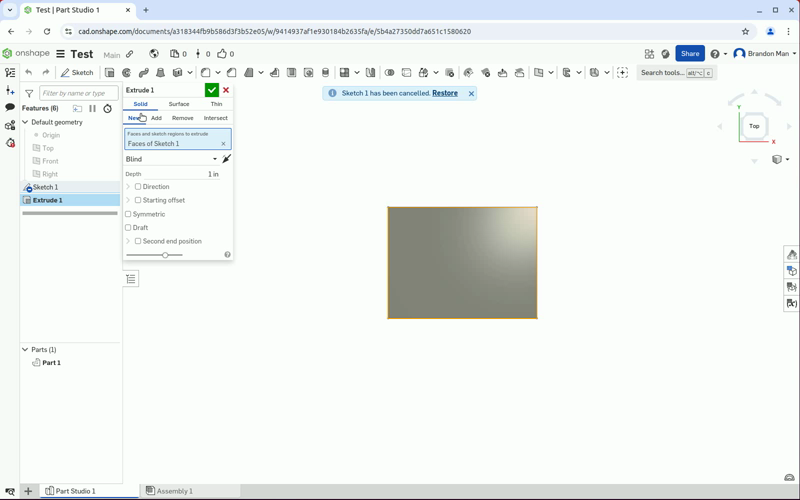
mouse_move(137, 120)
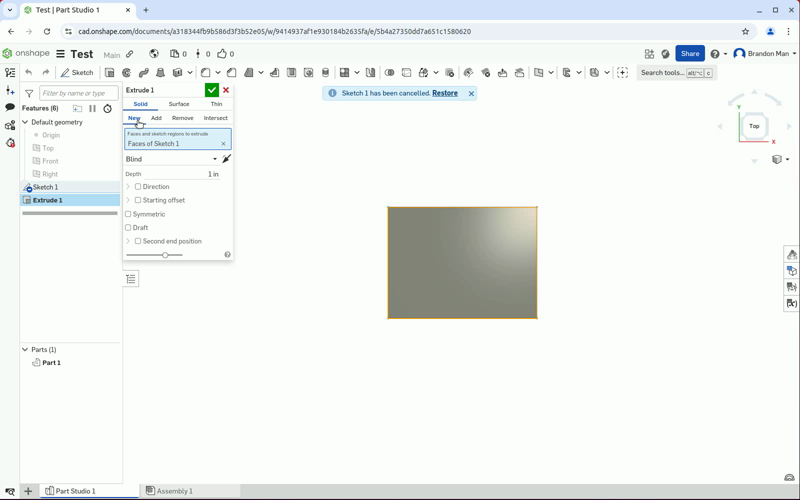
click(137, 120)
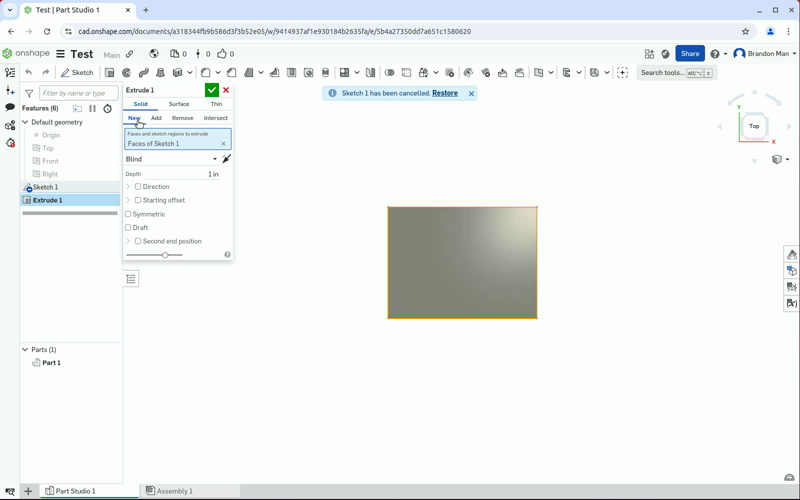
key(tab, 4)
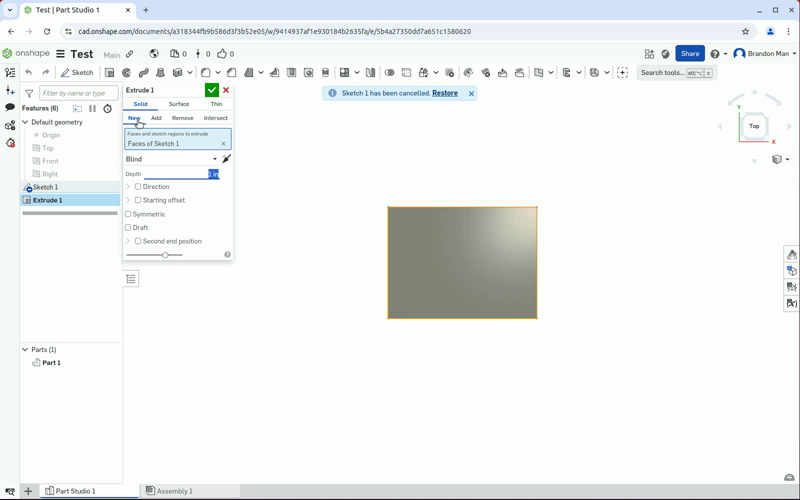
text(22.868)
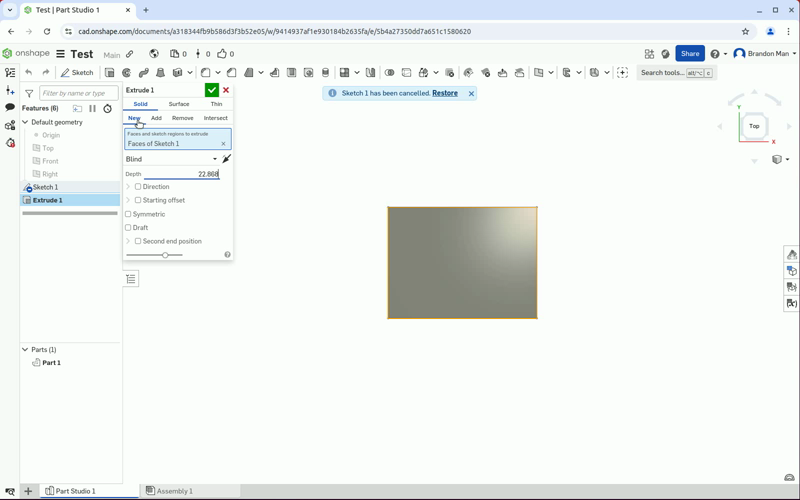
key(enter)
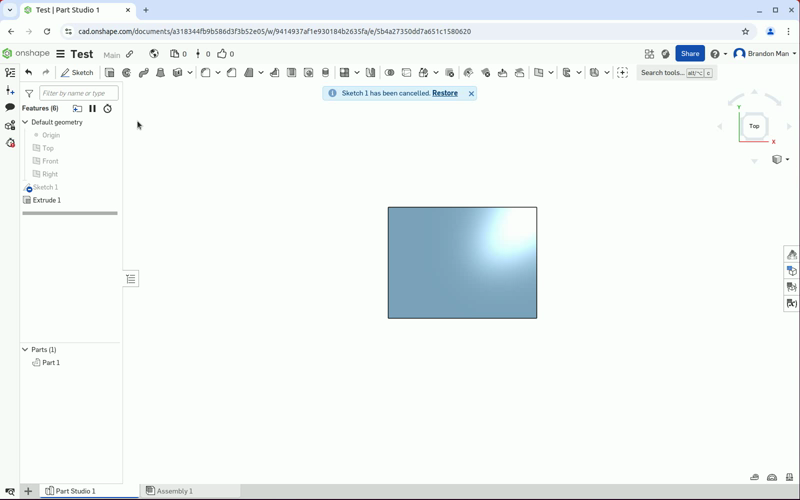
key(shift+h)
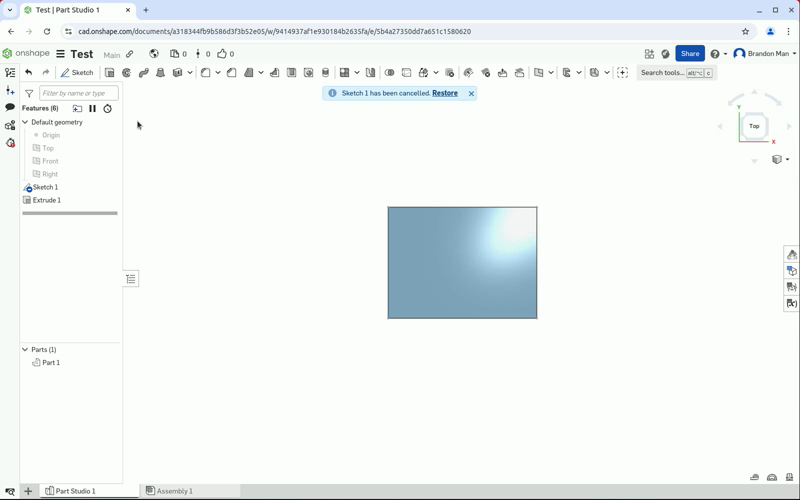
key(shift+h)
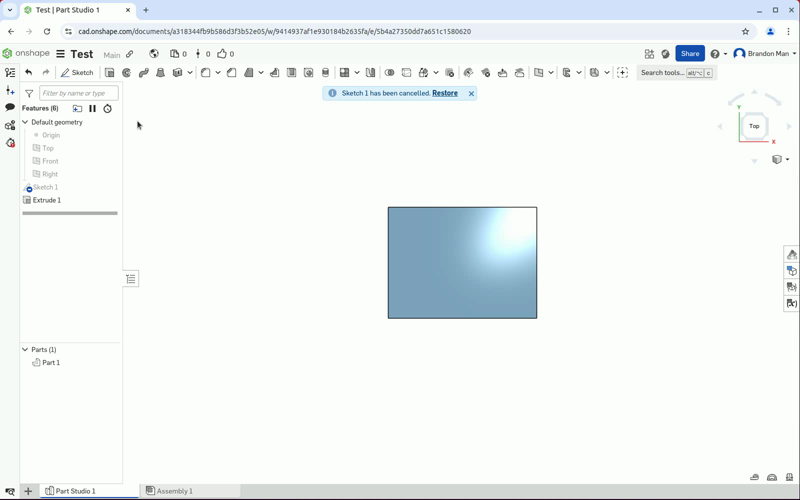
mouse_move(73, 189)
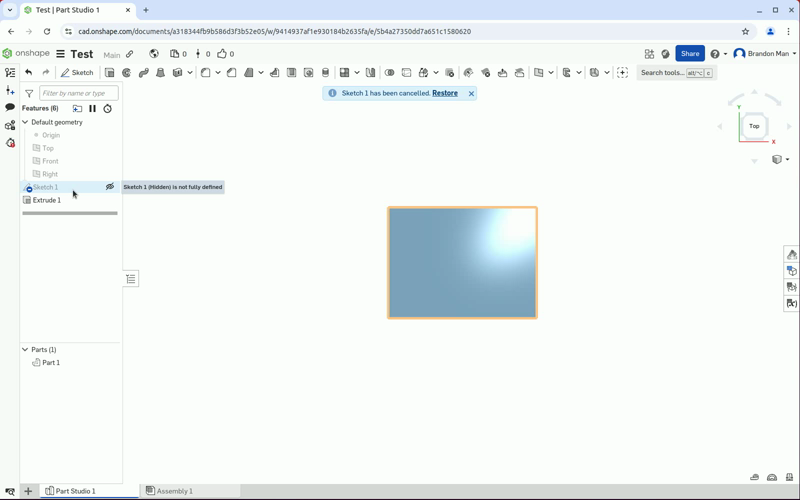
click(73, 189)
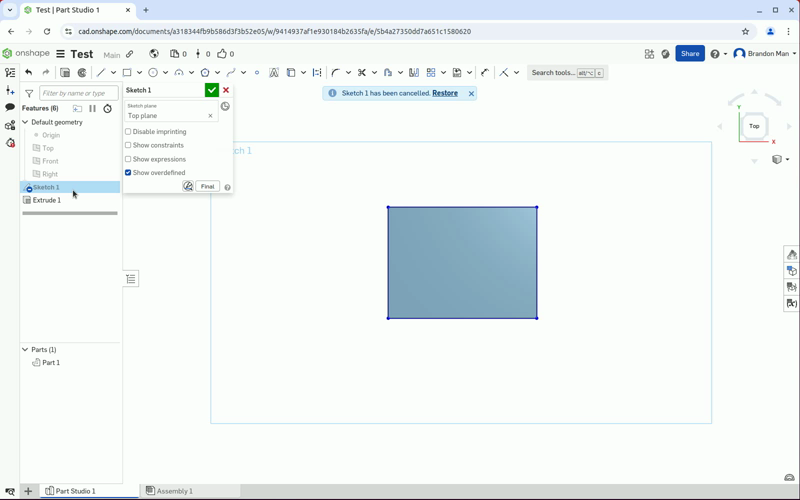
mouse_move(229, 92)
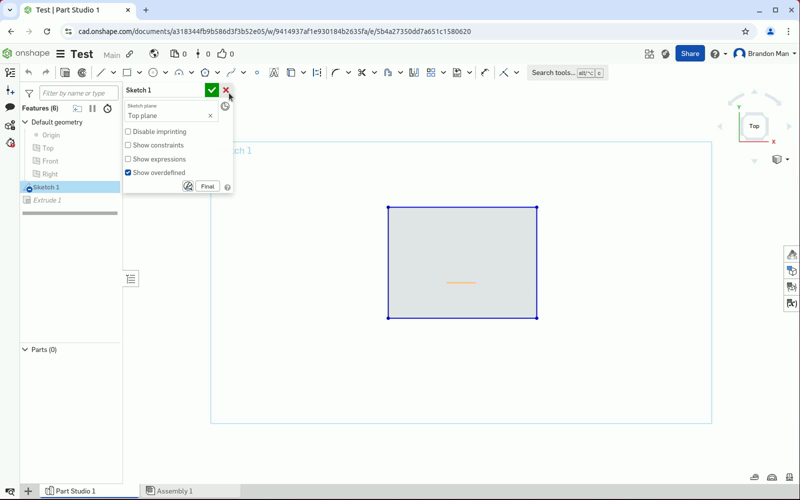
click(229, 92)
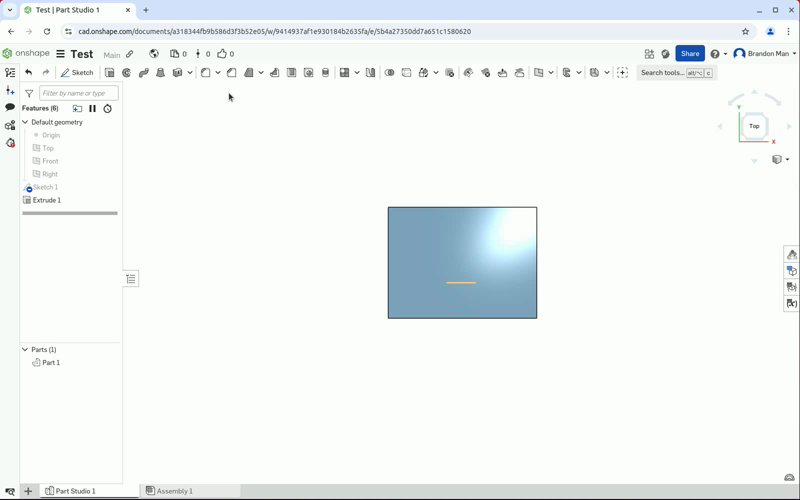
mouse_move(541, 75)
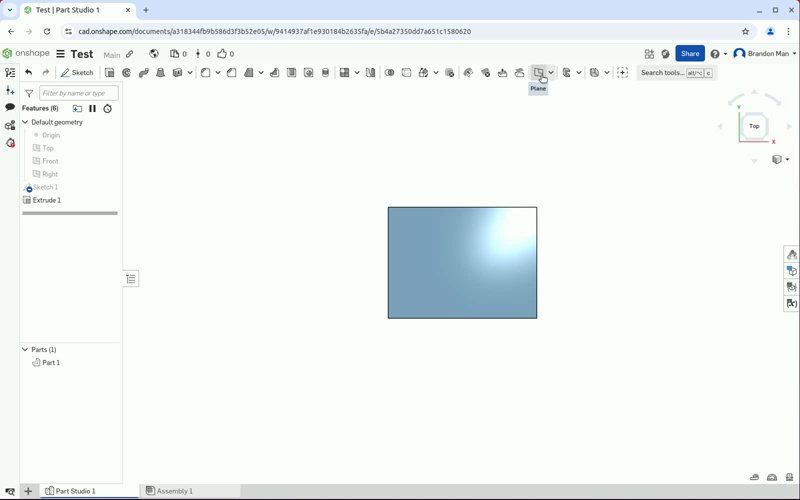
click(541, 75)
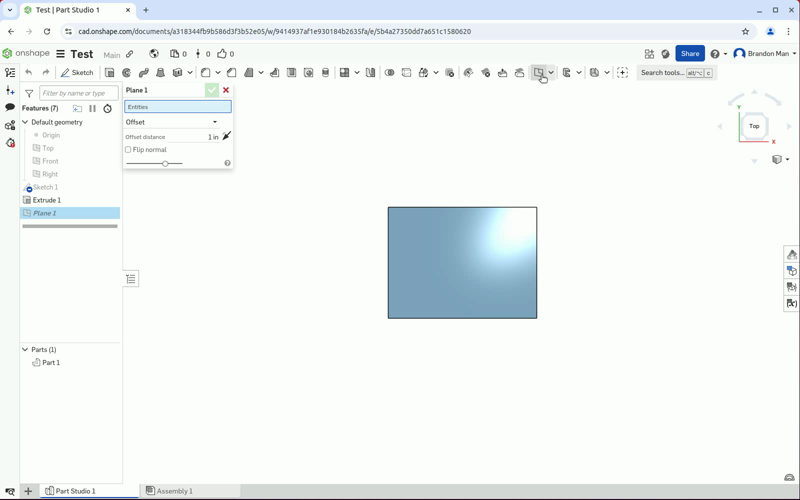
mouse_move(73, 150)
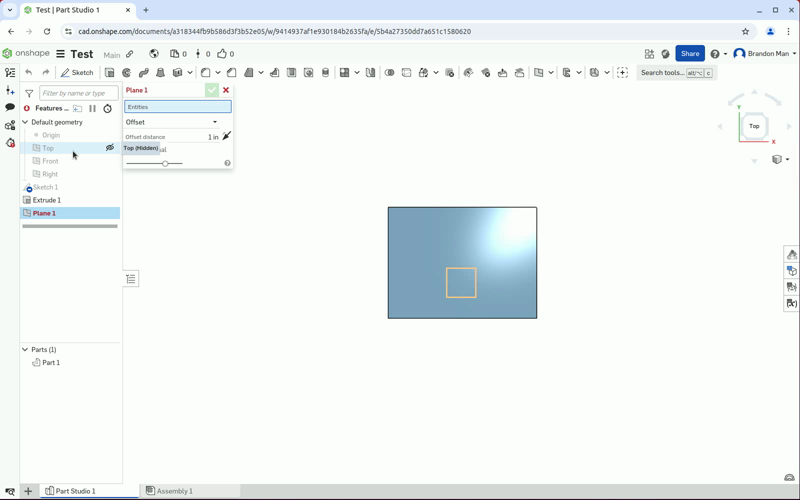
click(73, 150)
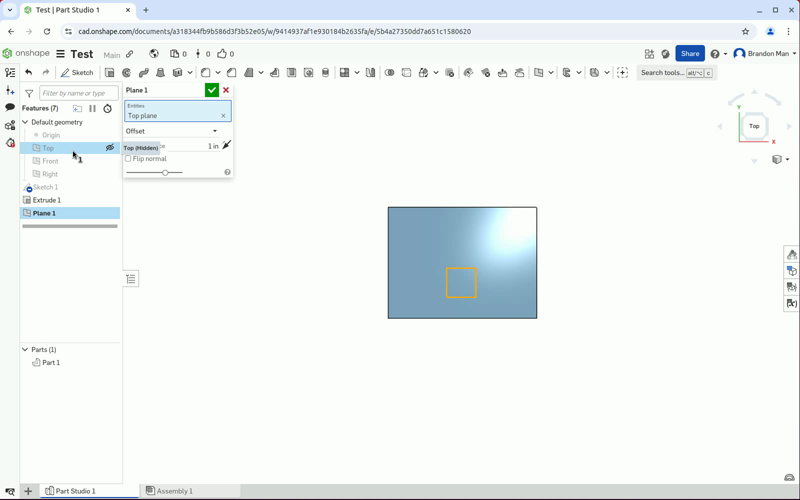
key(tab, 2)
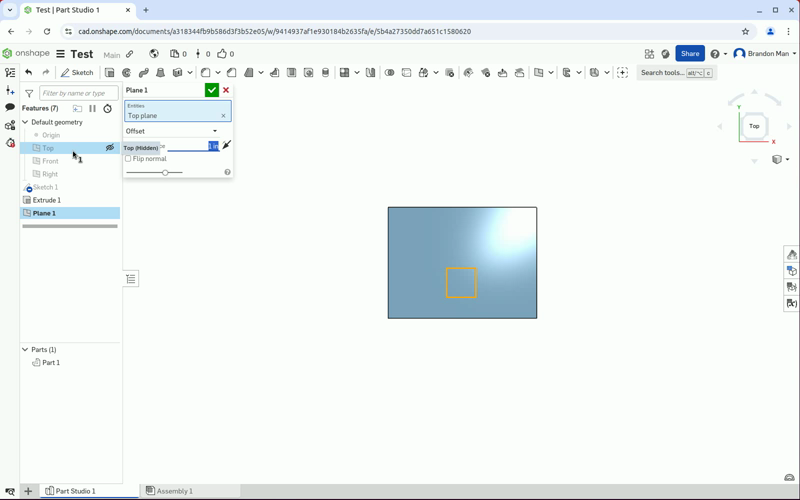
text(22.862)
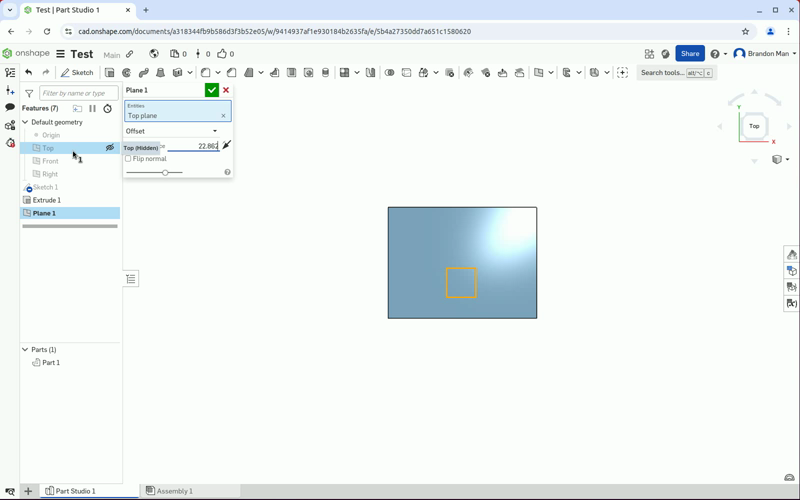
key(enter, 2)
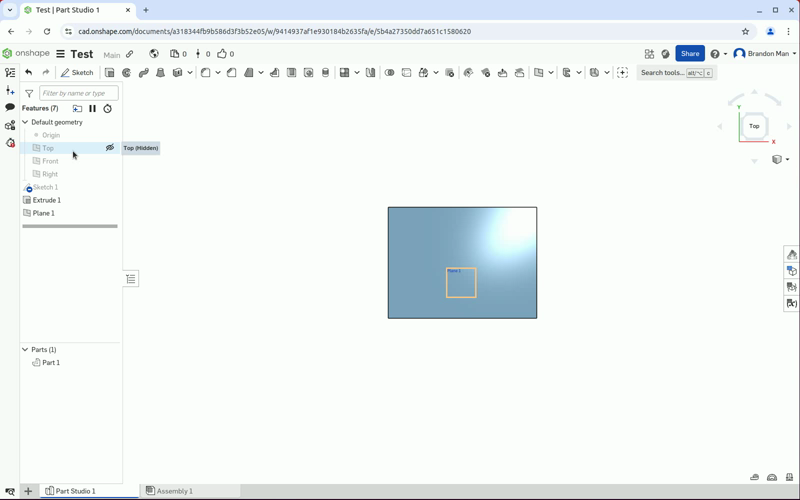
key(shift+s)
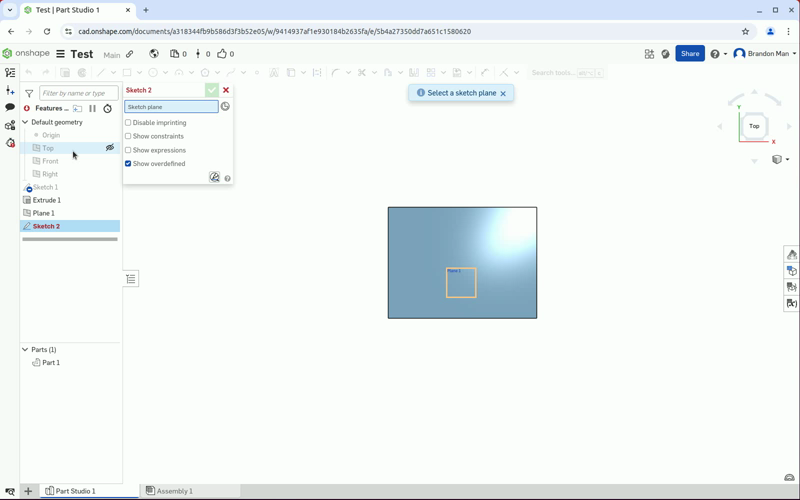
mouse_move(73, 215)
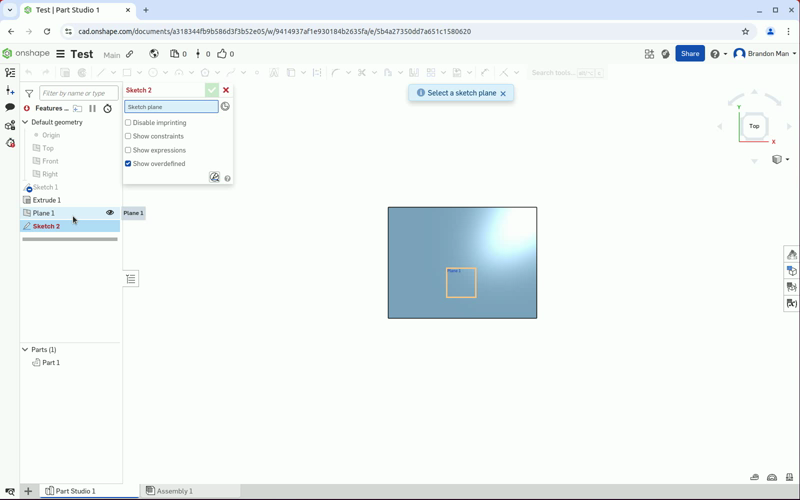
click(73, 215)
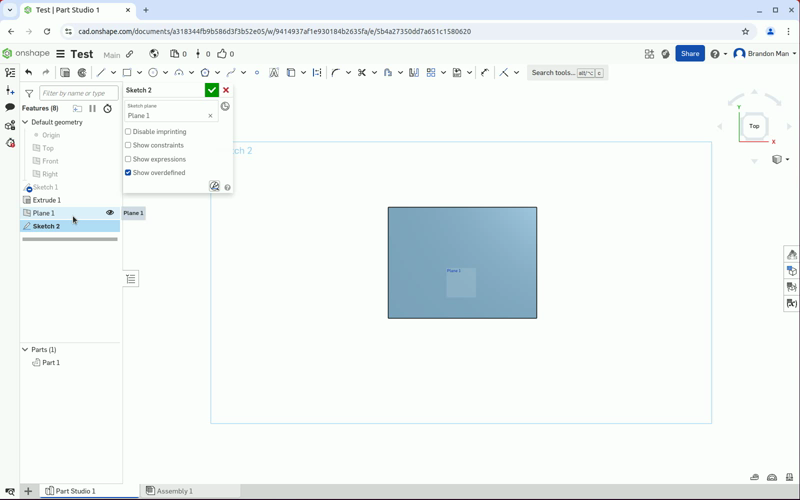
mouse_move(73, 352)
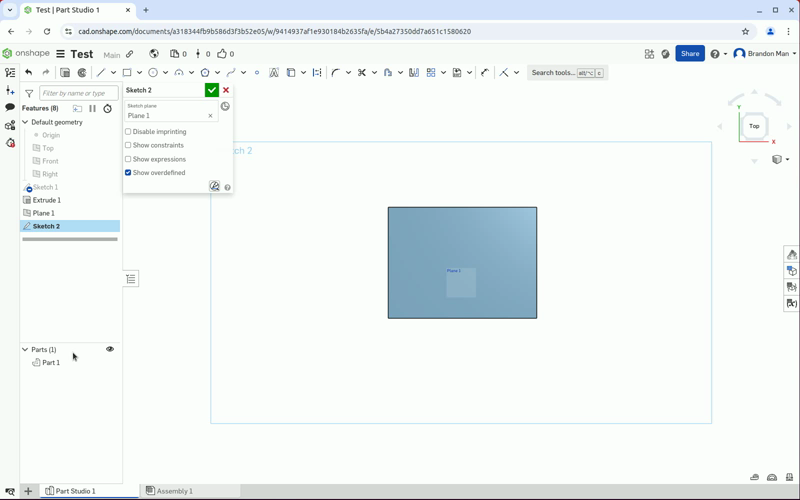
key(y)
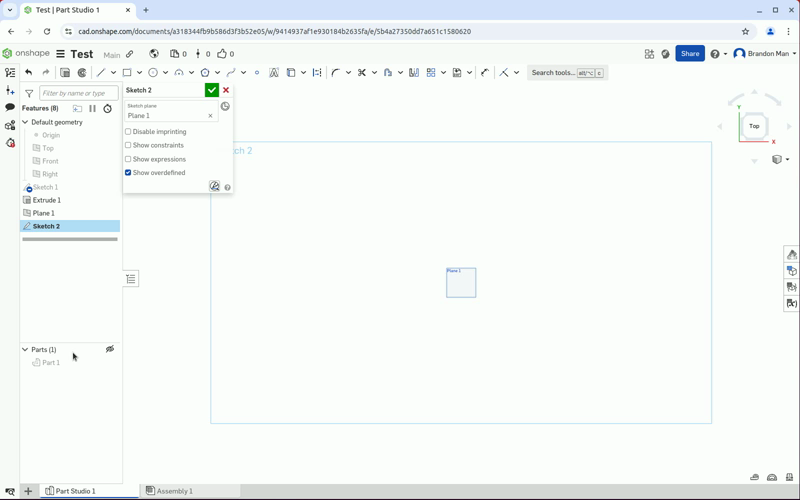
key(l)
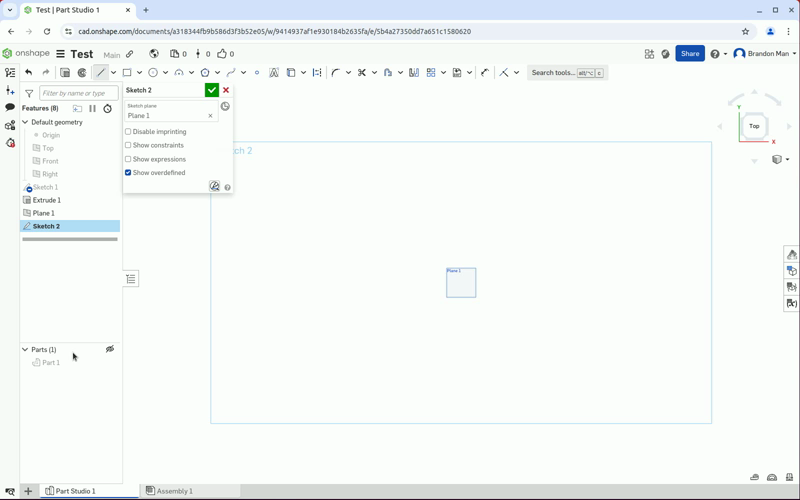
key_down(shift)
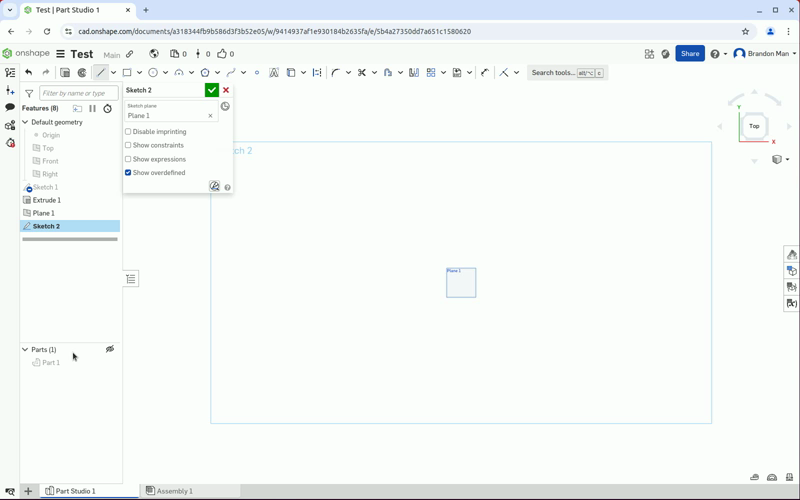
mouse_move(392, 314)
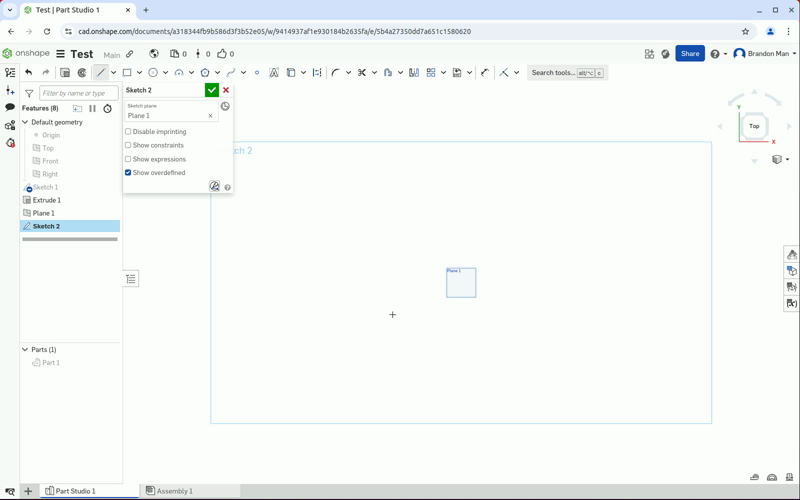
click(392, 314)
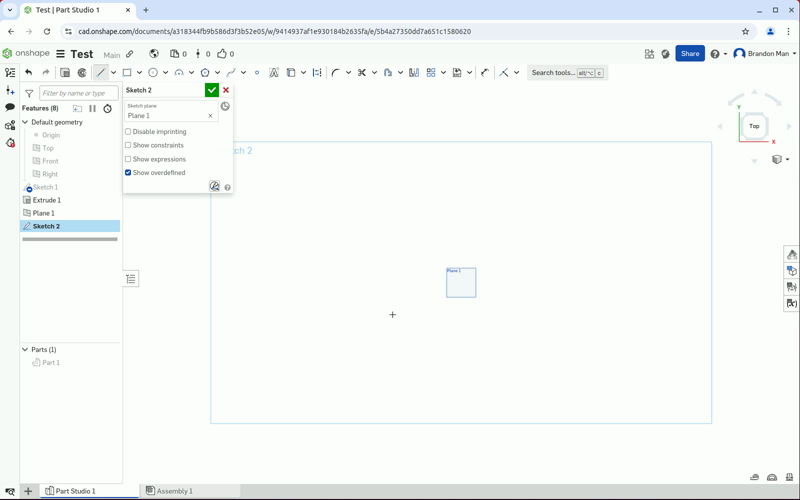
key_up(shift)
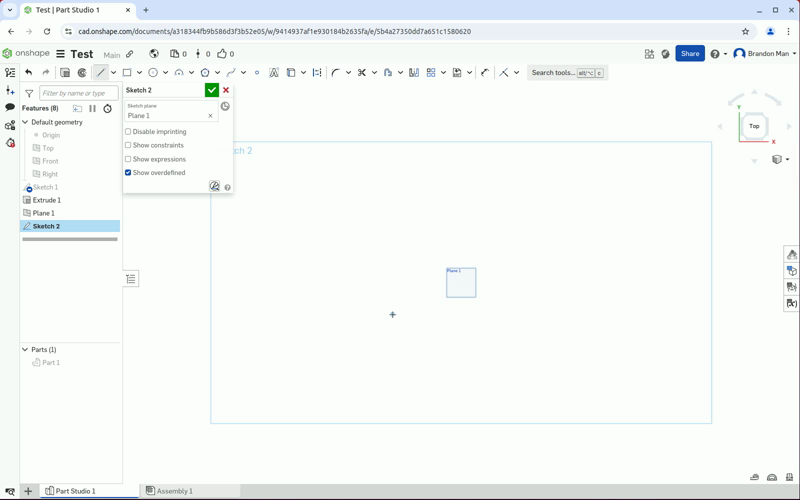
key_down(shift)
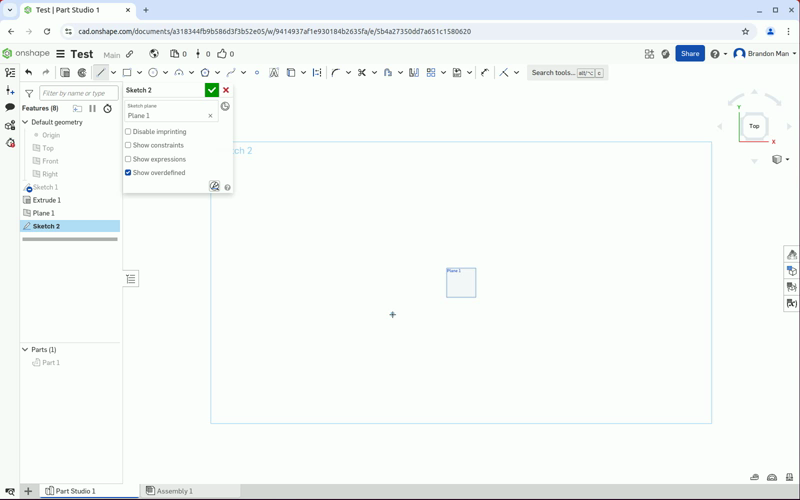
mouse_move(531, 314)
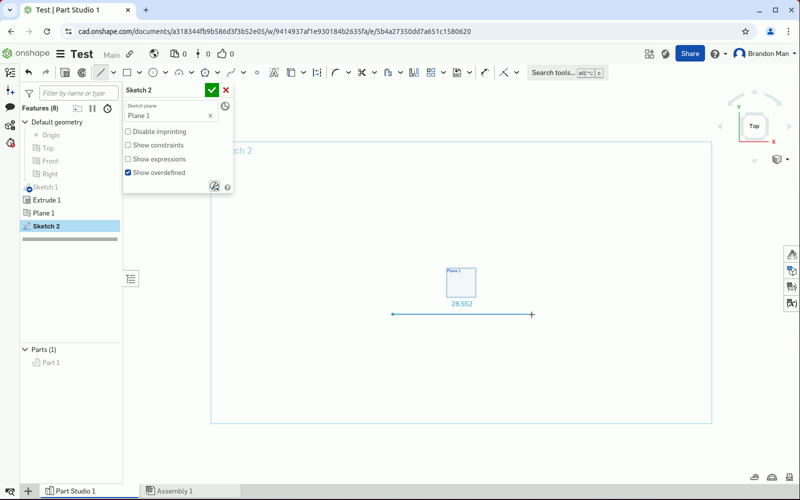
click(531, 314)
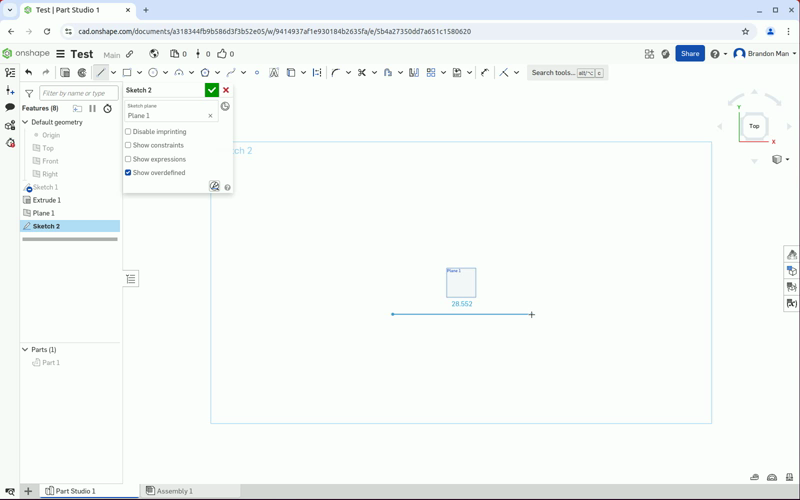
key_up(shift)
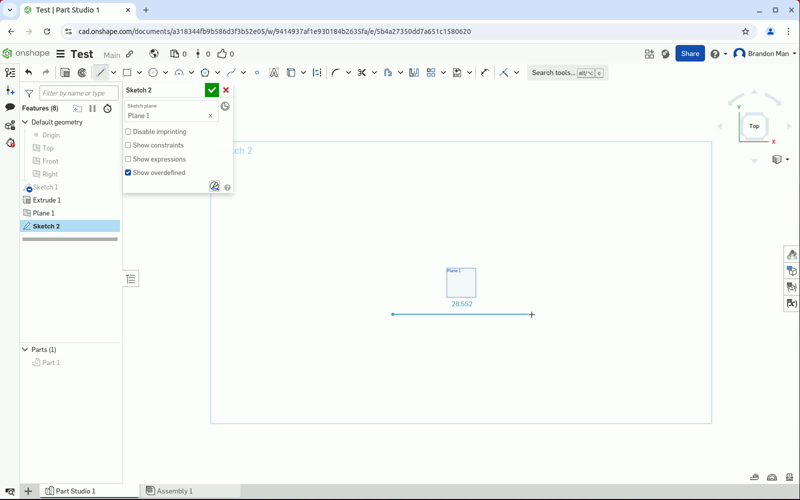
key_down(shift)
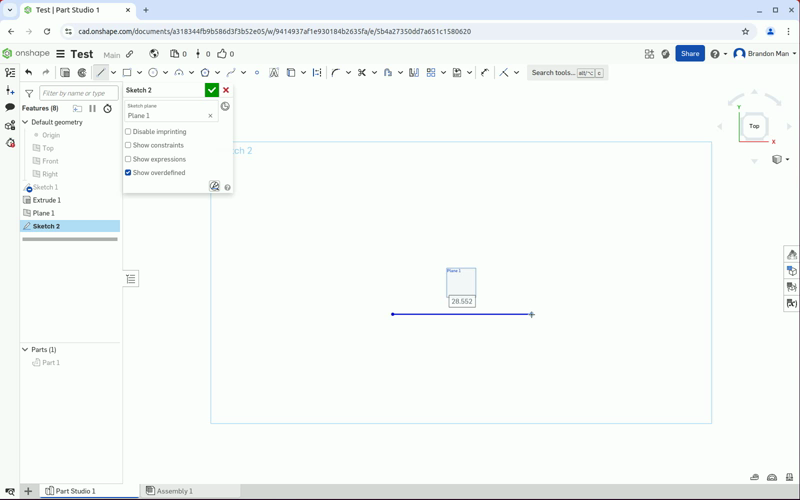
mouse_move(531, 212)
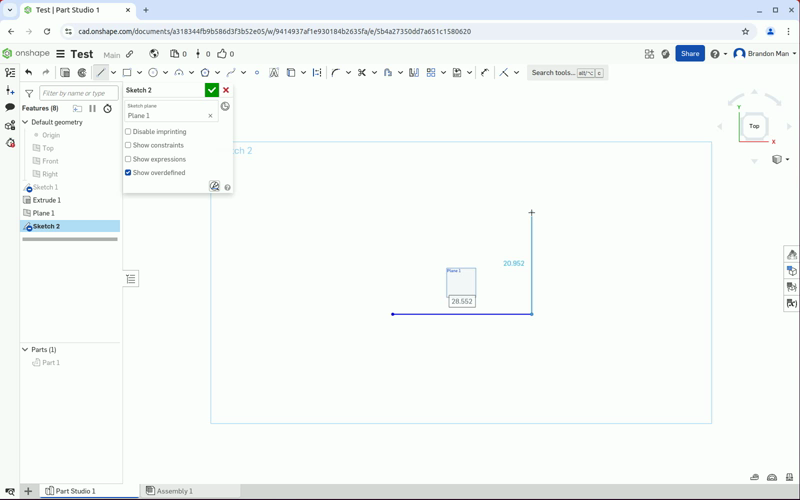
click(531, 212)
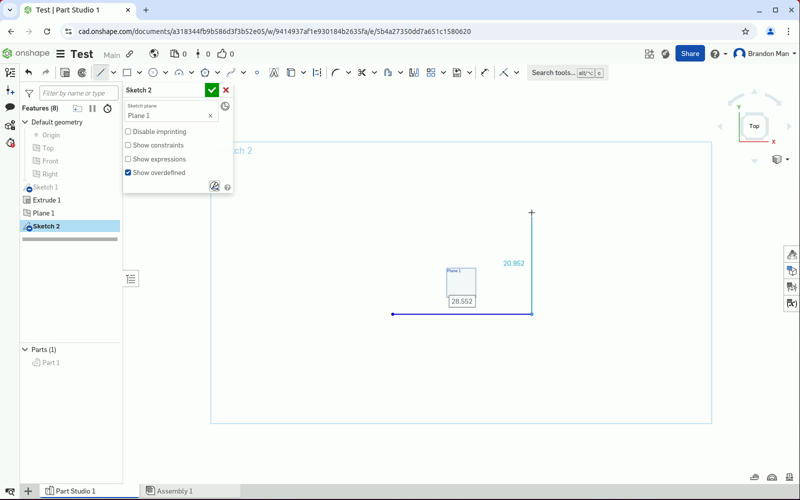
key_up(shift)
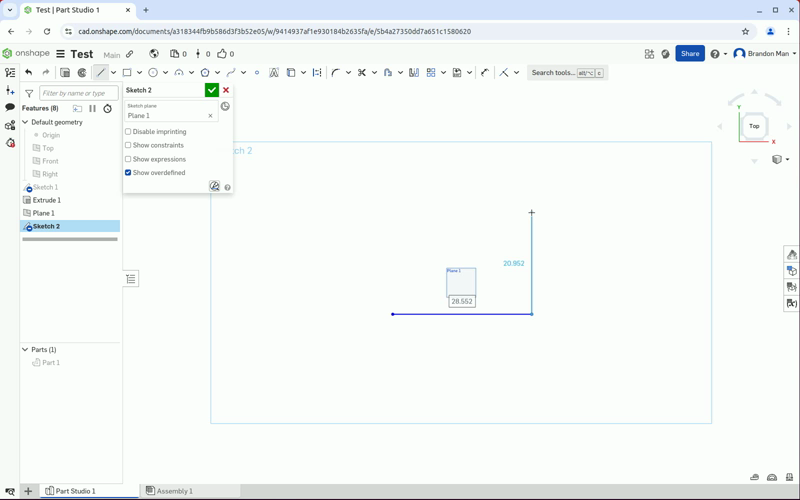
key_down(shift)
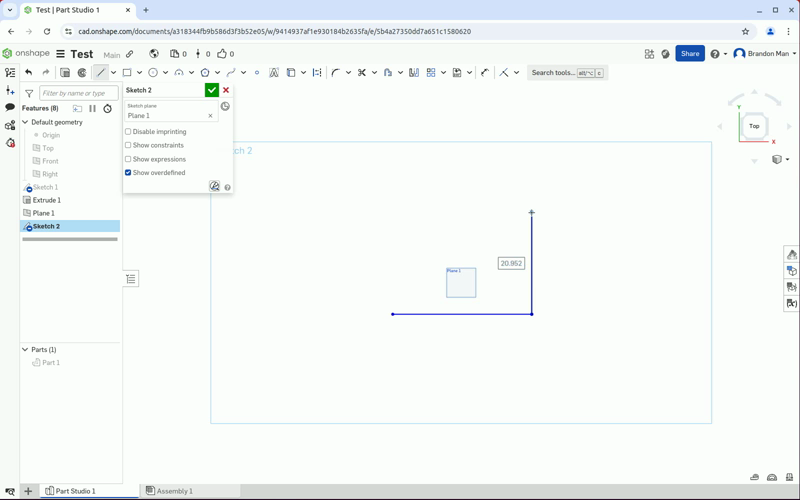
mouse_move(392, 212)
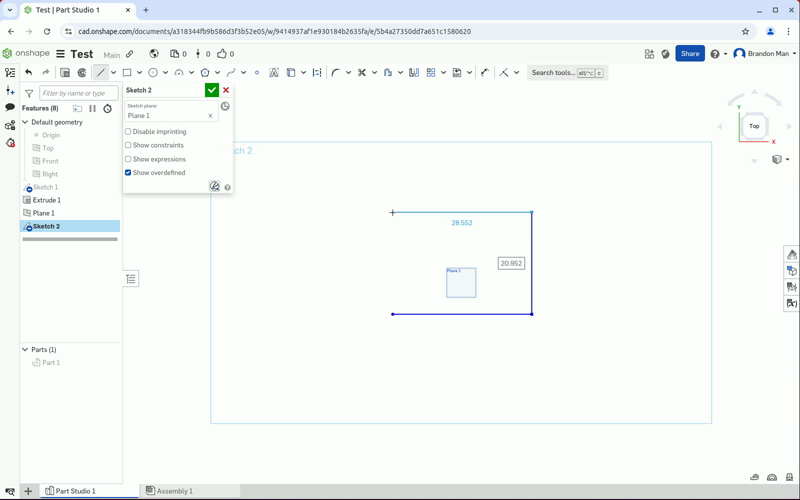
click(392, 212)
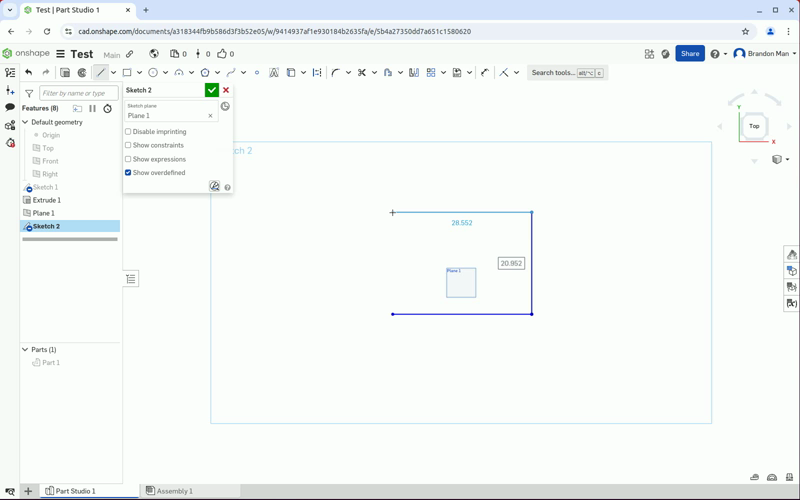
key_up(shift)
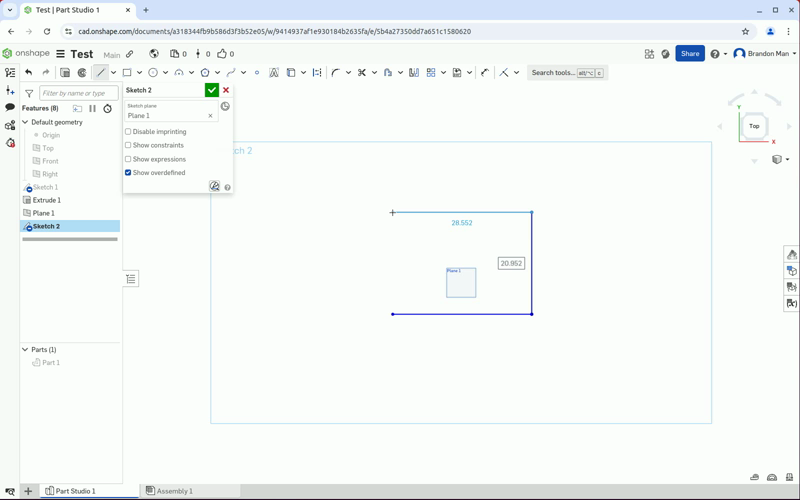
key_down(shift)
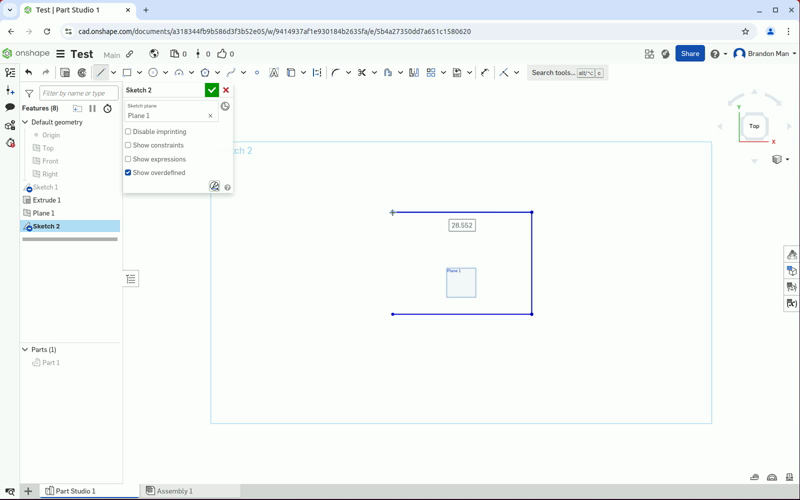
mouse_move(392, 314)
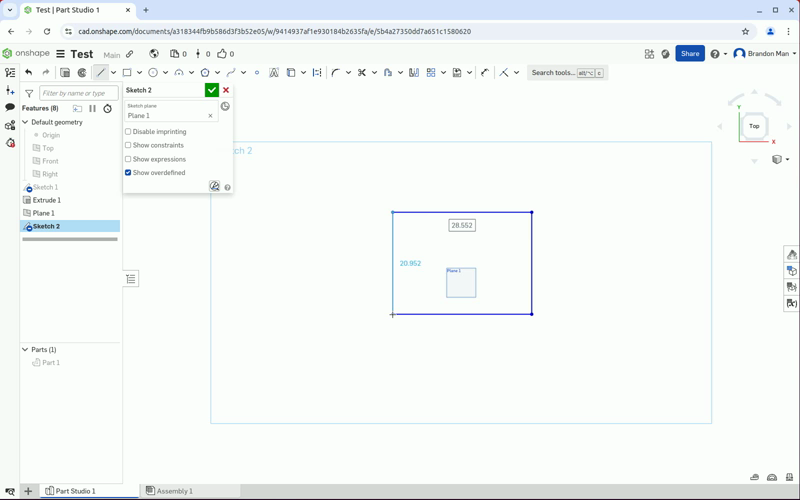
key_up(shift)
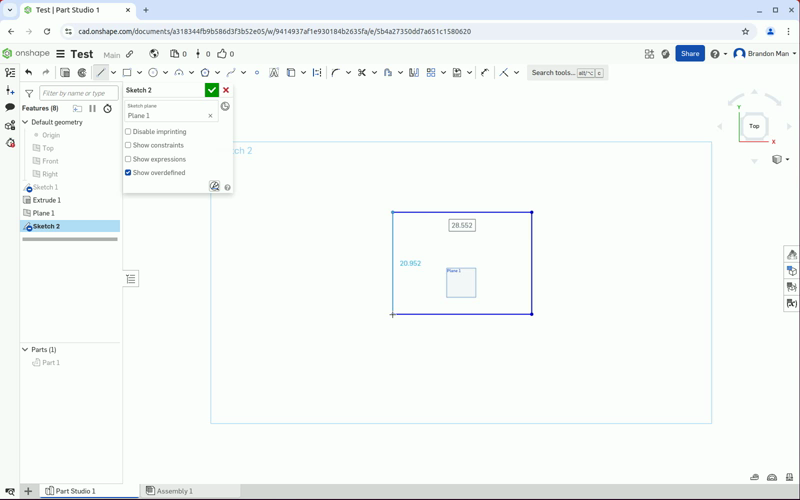
click(392, 314)
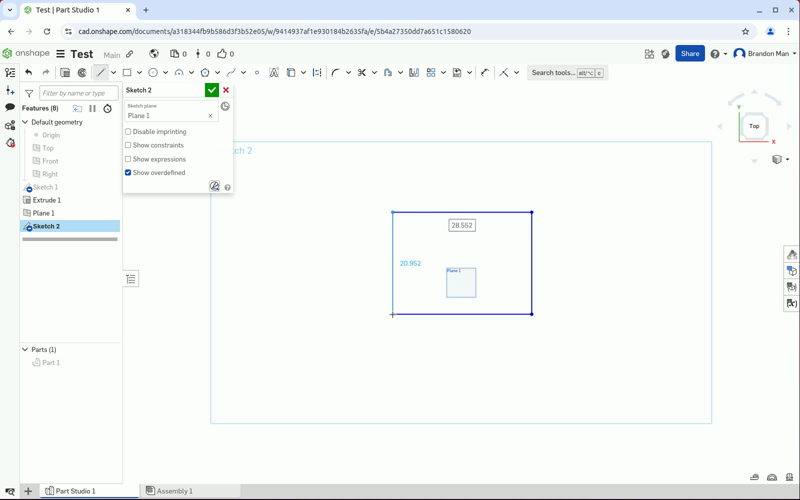
key(esc)
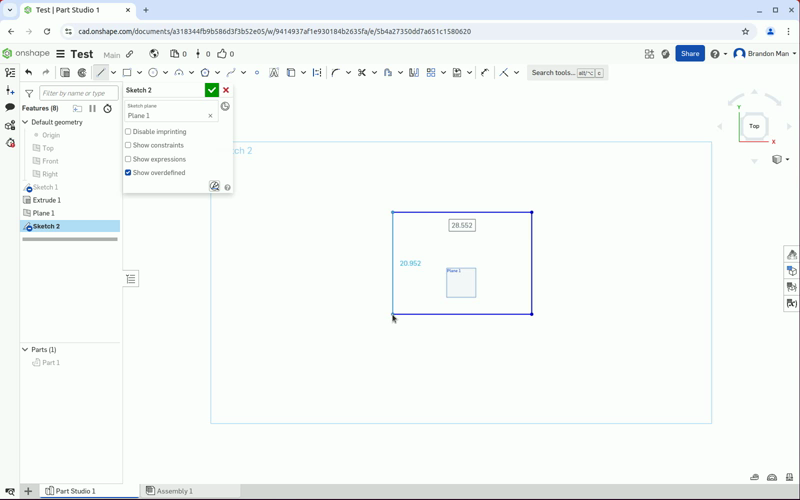
mouse_move(474, 224)
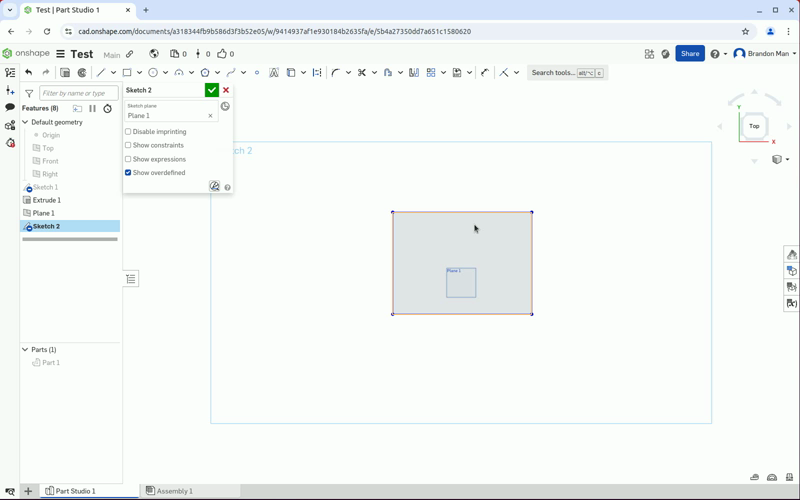
click(474, 224)
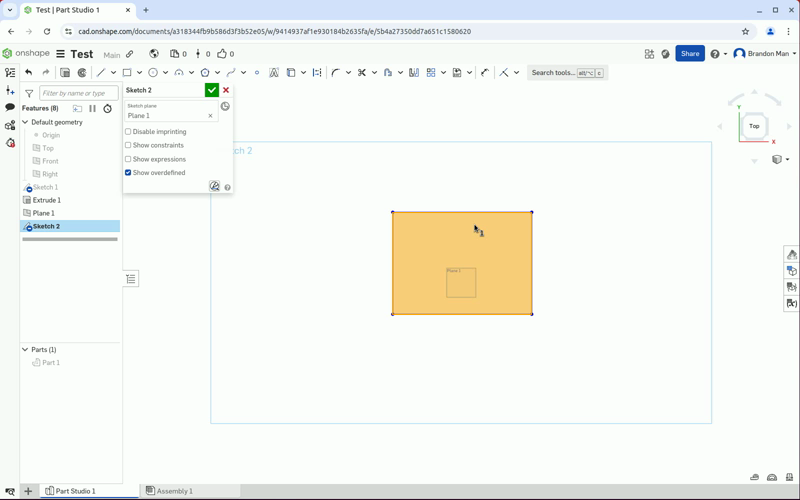
mouse_move(73, 352)
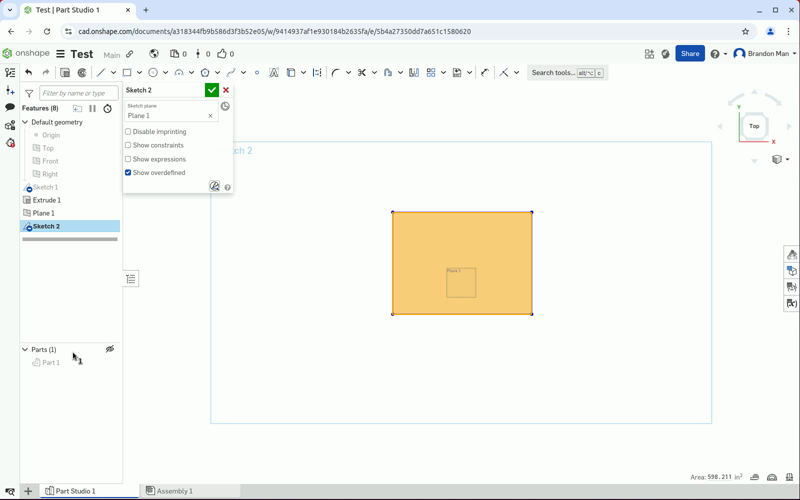
key(shift+y)
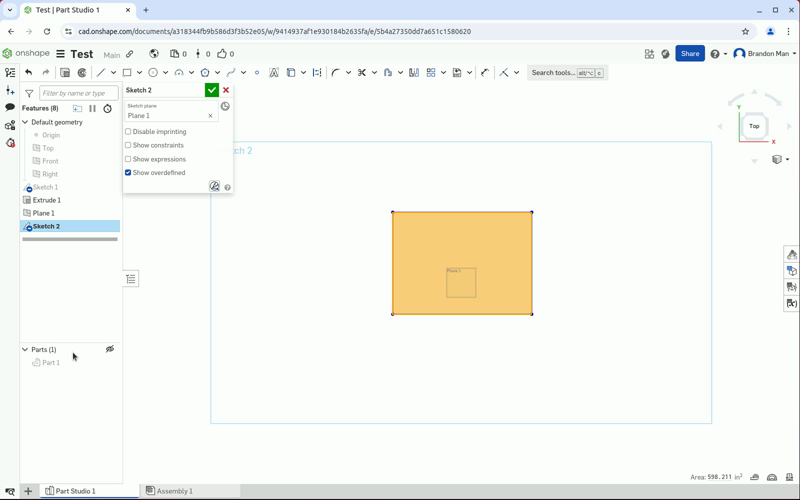
key(shift+e)
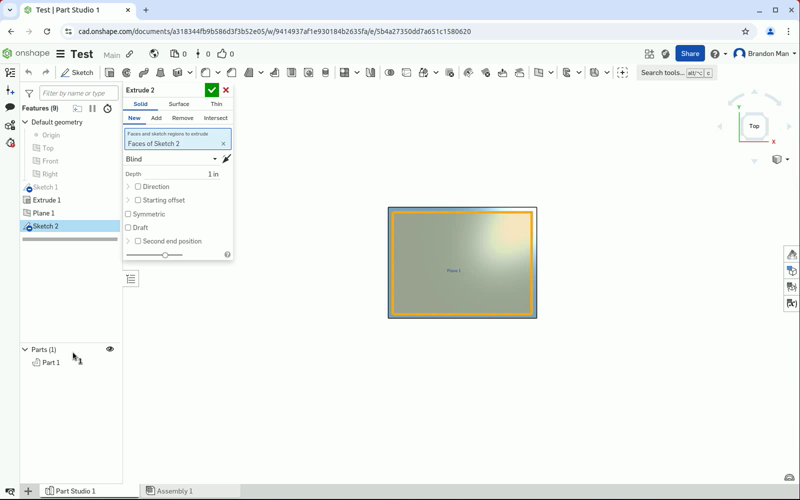
mouse_move(143, 106)
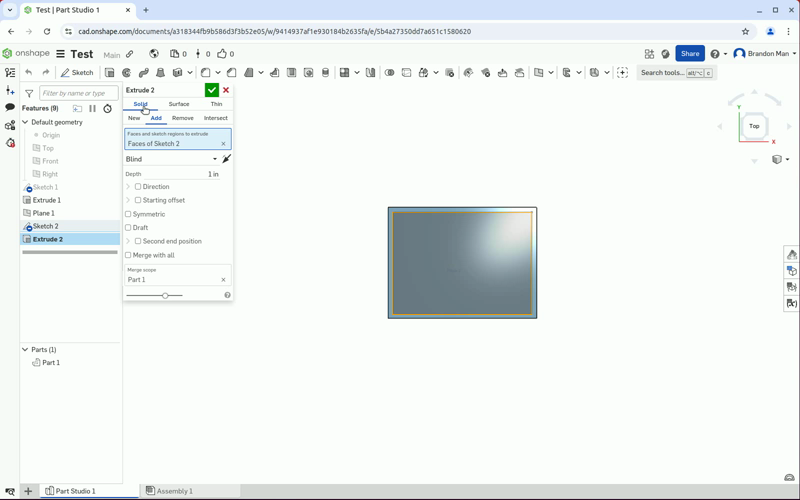
click(143, 106)
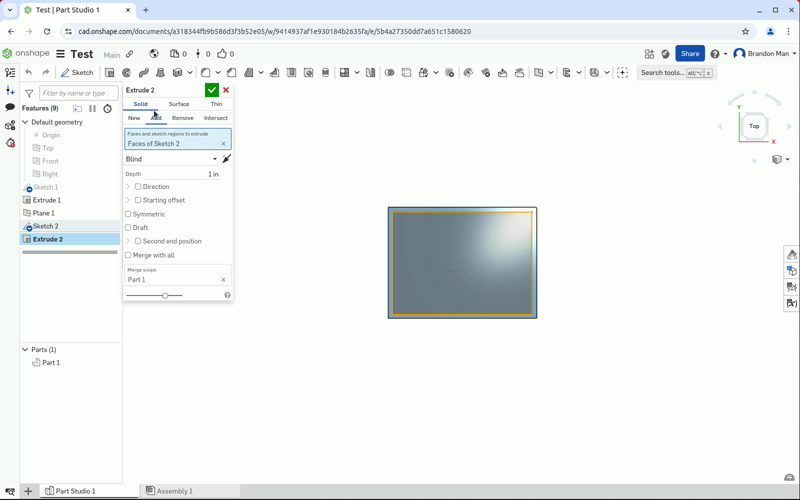
mouse_move(186, 120)
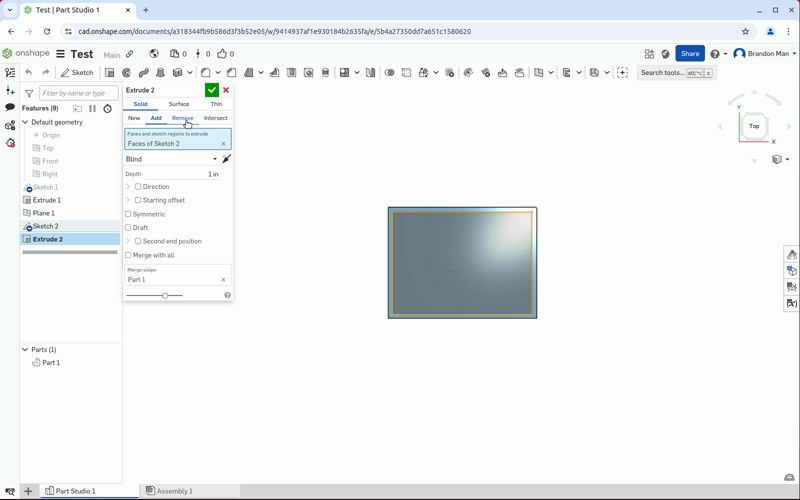
click(186, 120)
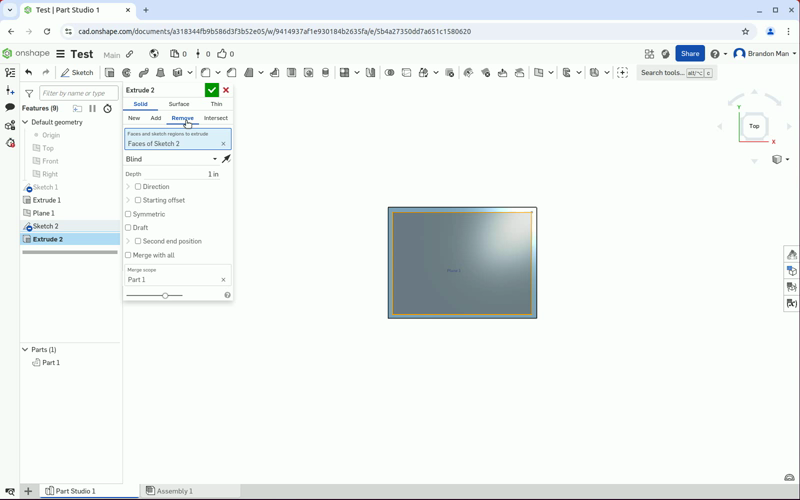
key(tab, 4)
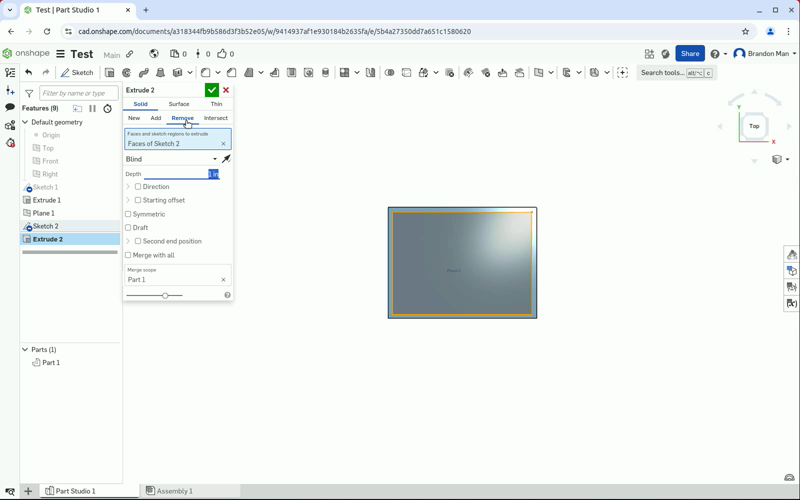
text(19.016)
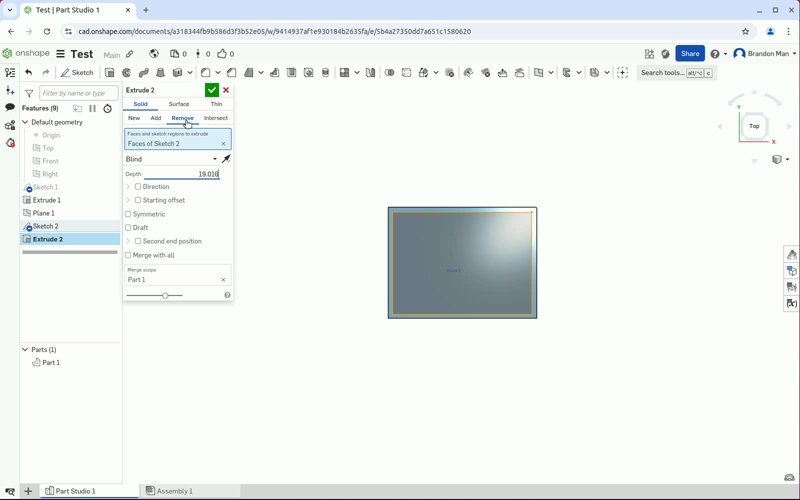
key(tab, 6)
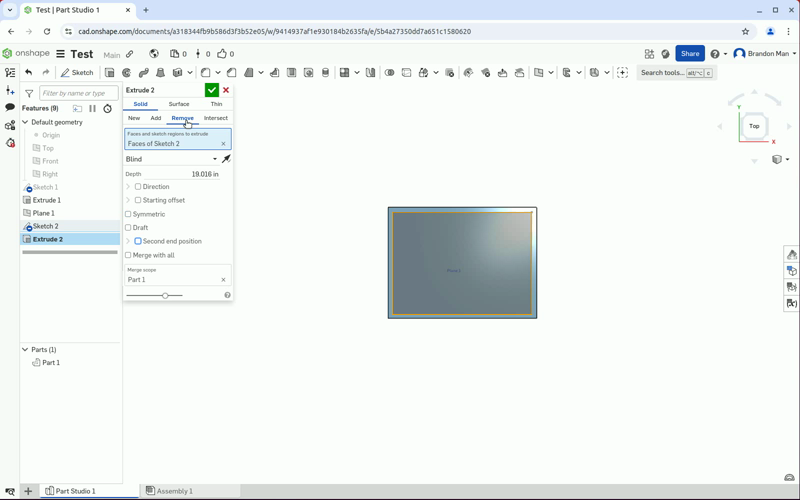
key(space)
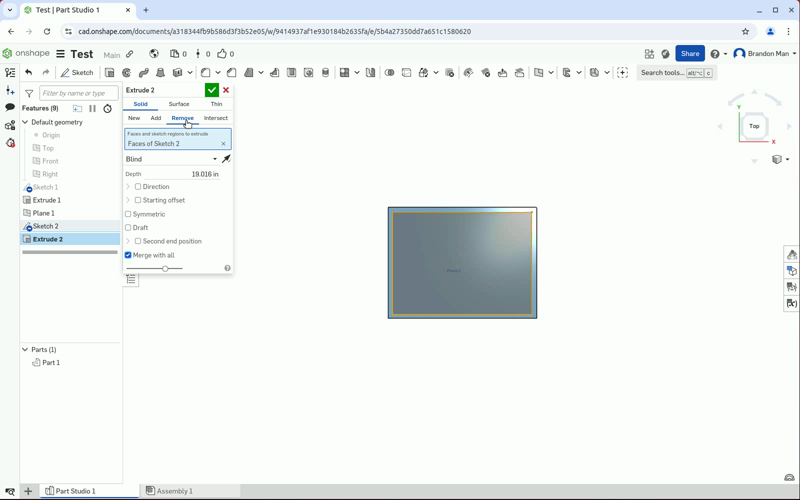
key(enter)
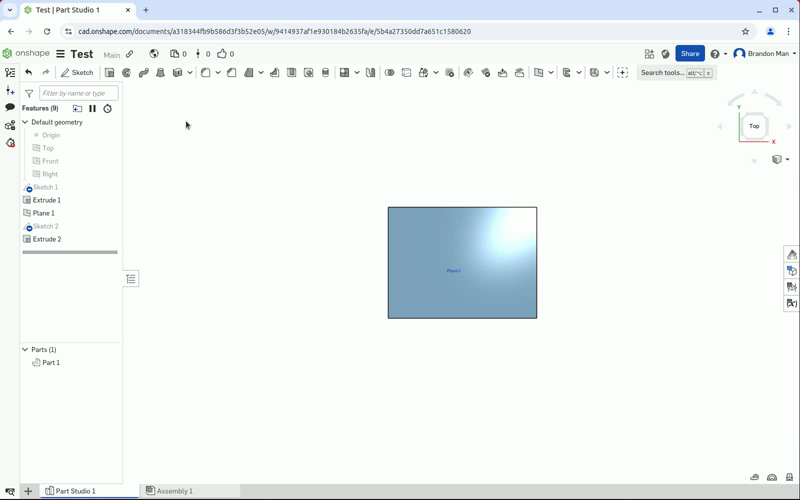
key(shift+h)
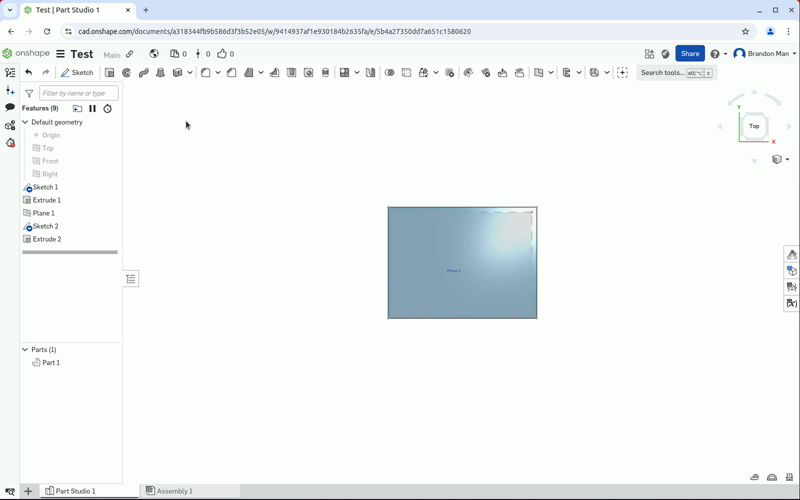
key(shift+h)
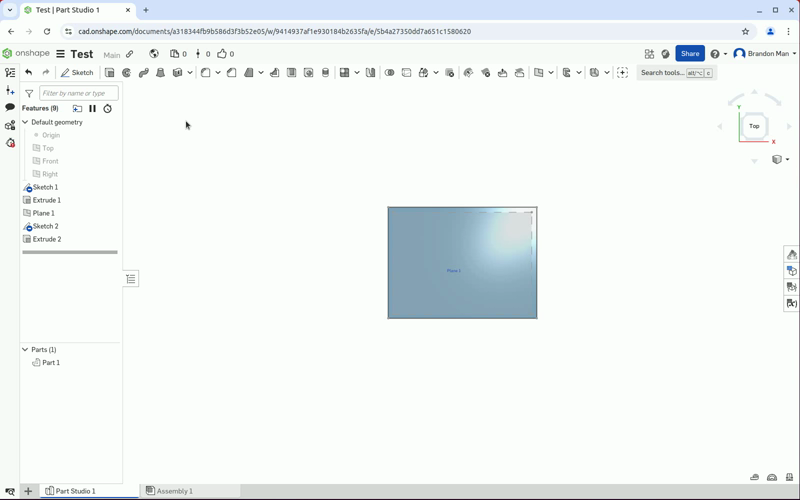
key(shift+7)
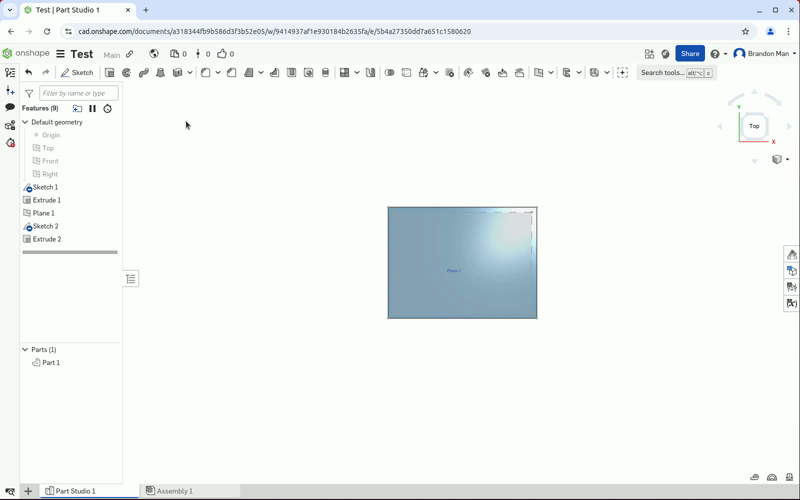
key(up, 3)
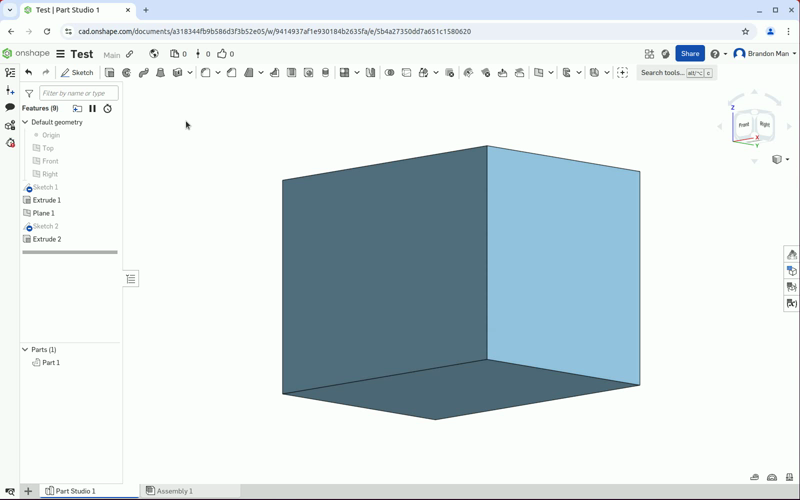
key(left, 3)
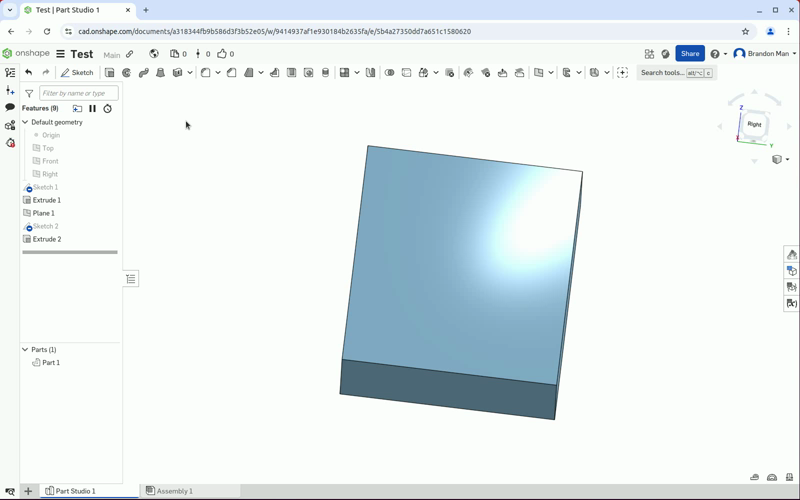
key(right, 3)
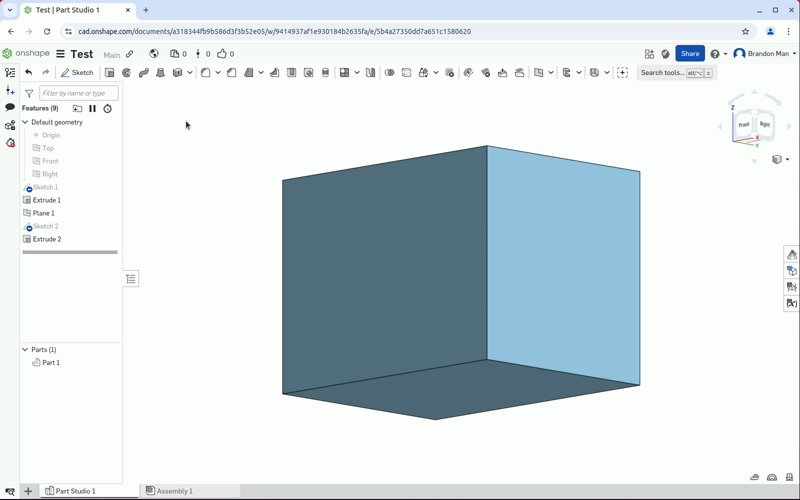
key(down, 3)
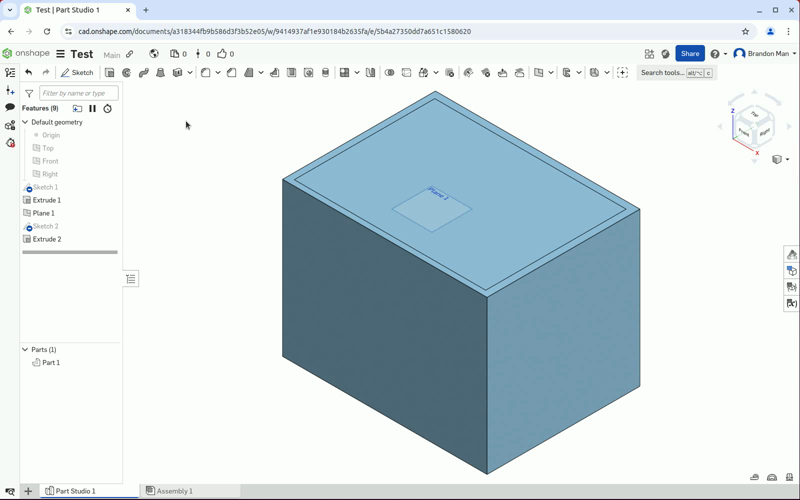
mouse_move(73, 189)
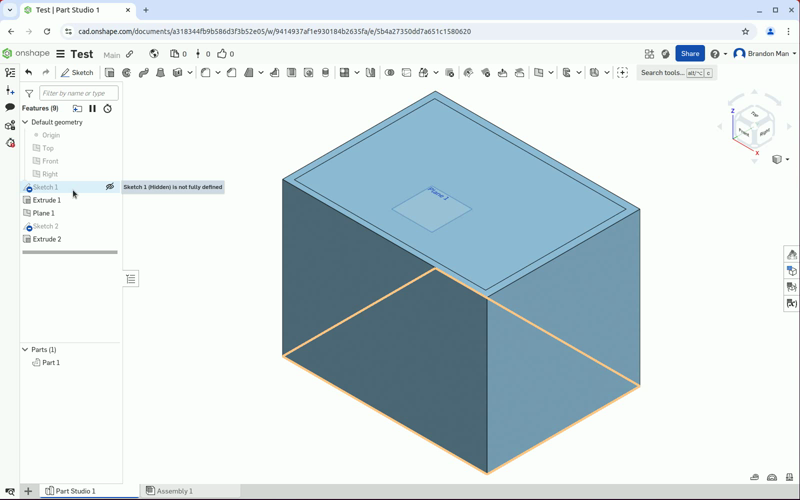
click(73, 189)